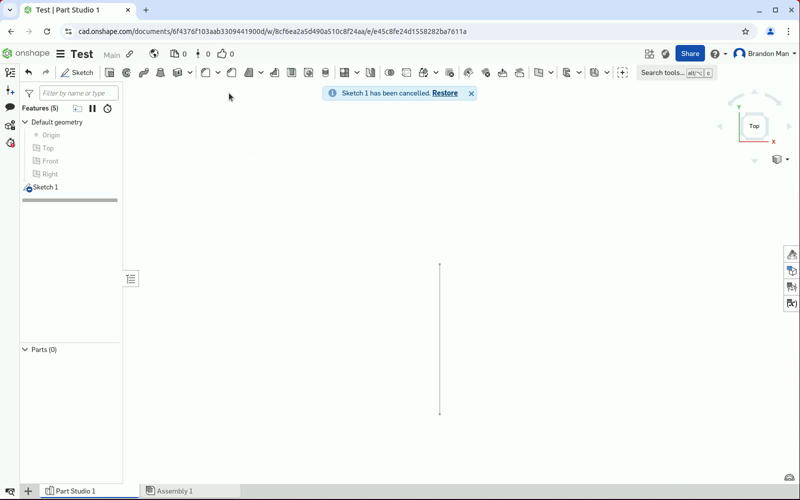
key(shift+h)
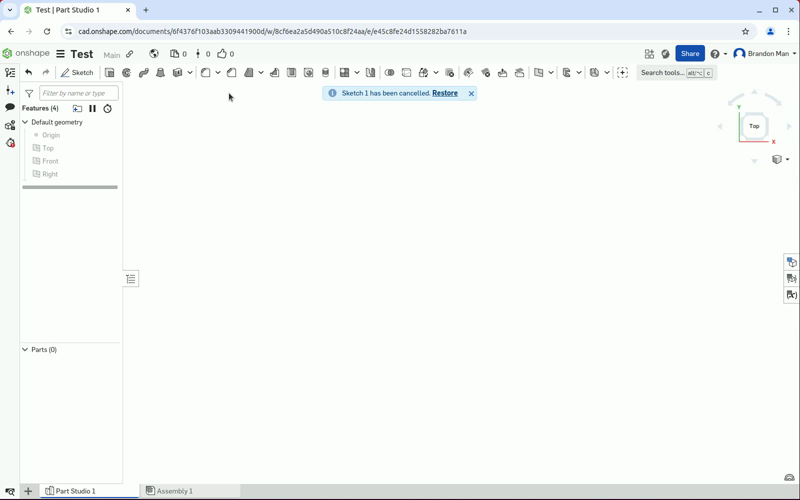
mouse_move(73, 352)
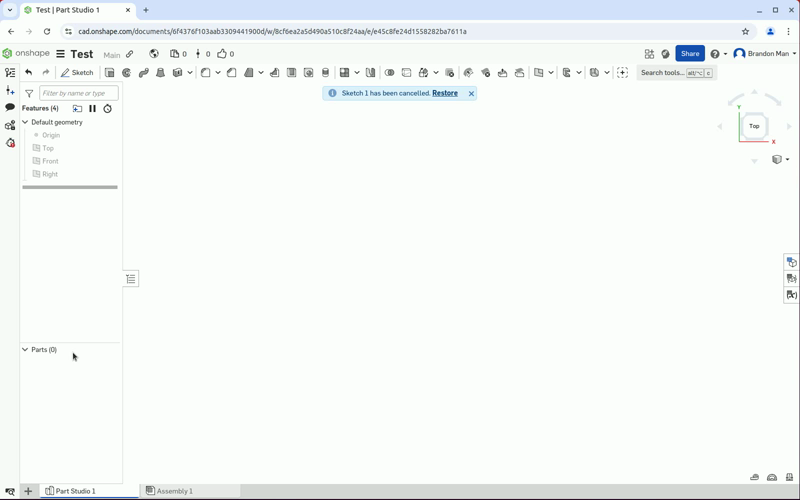
key(y)
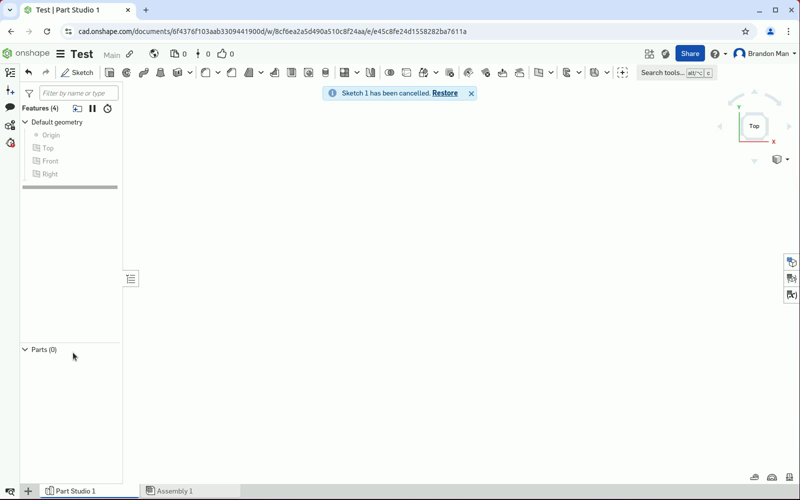
key(shift+p)
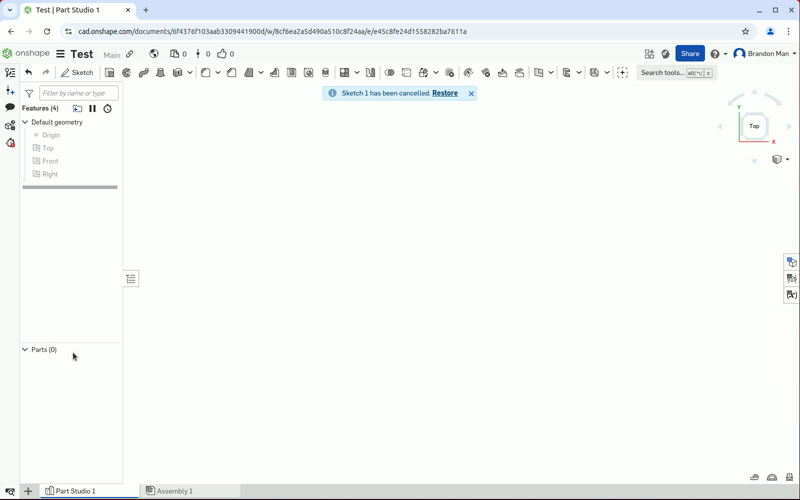
key(space)
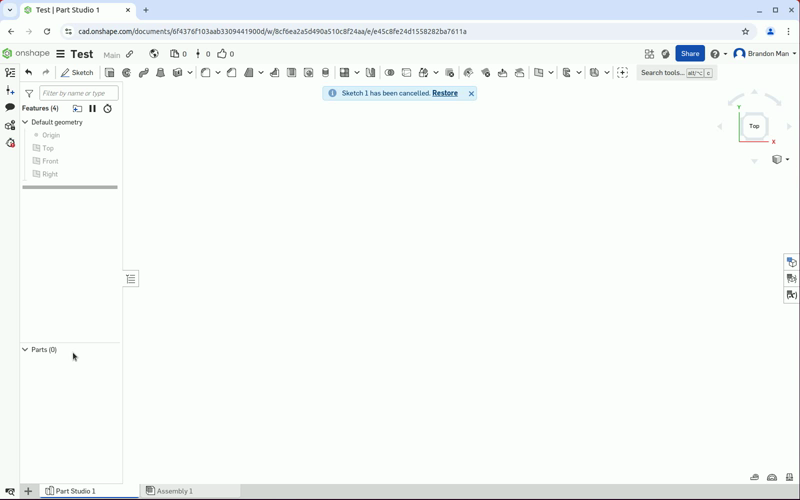
key_down(shift)
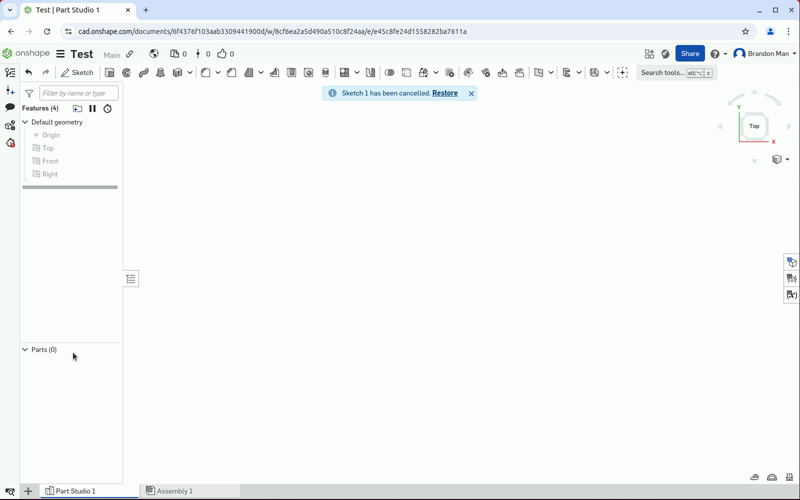
key(up)
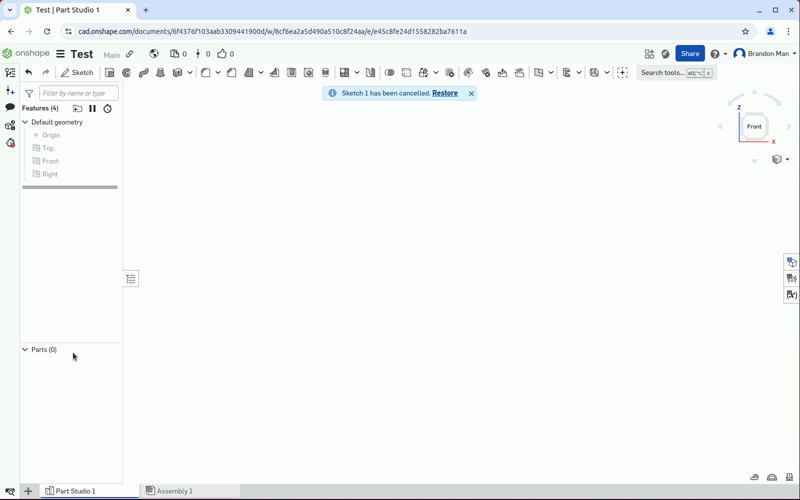
key_up(shift)
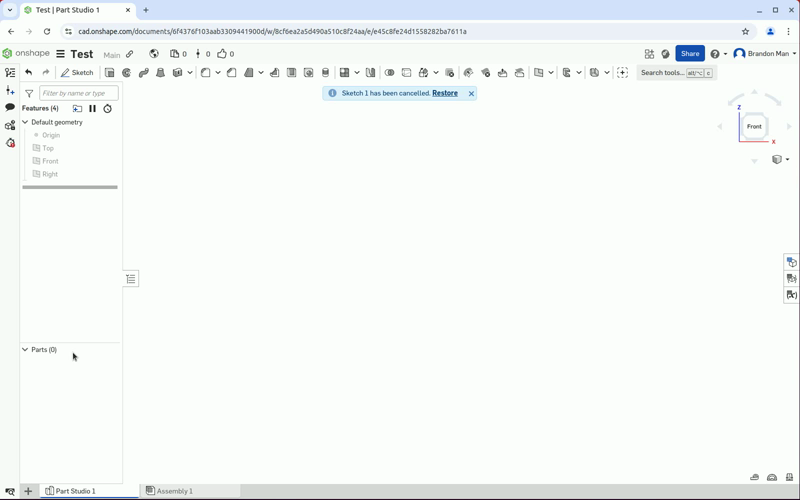
mouse_move(73, 352)
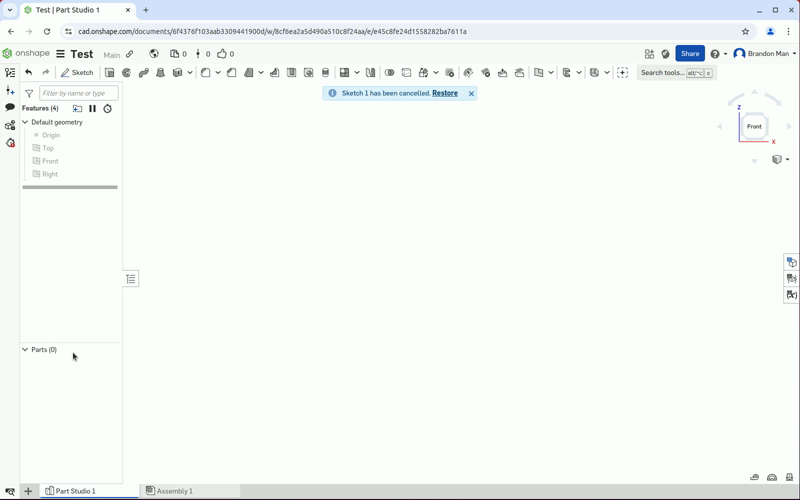
key(shift+y)
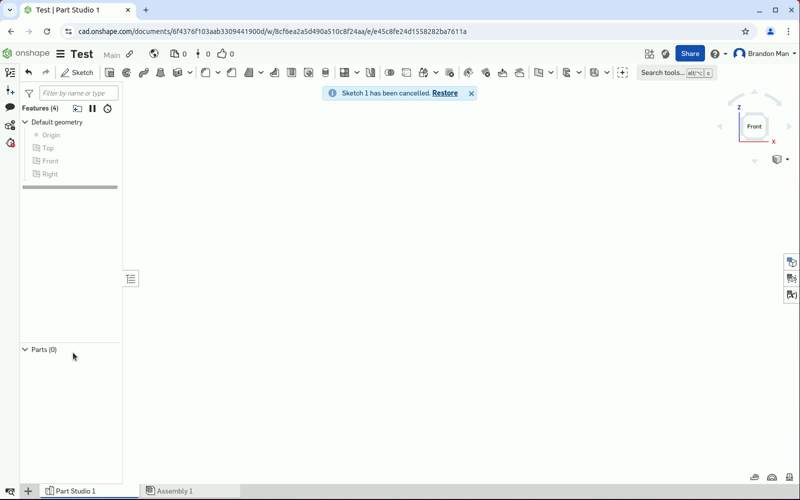
key(shift+s)
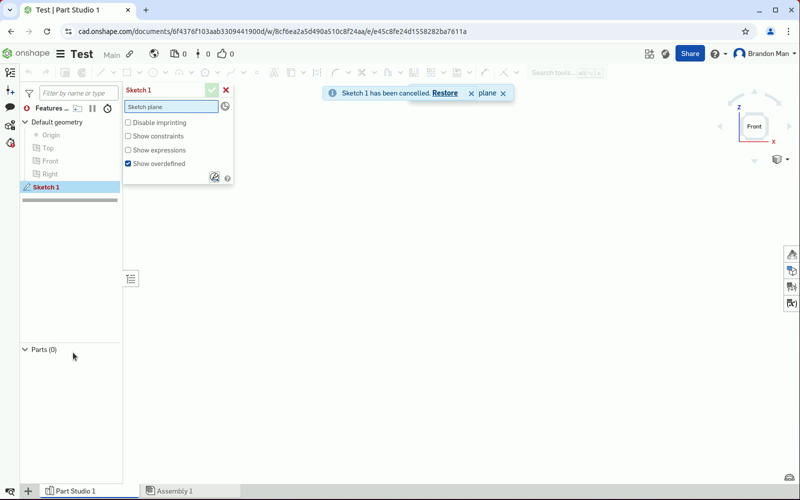
mouse_move(73, 163)
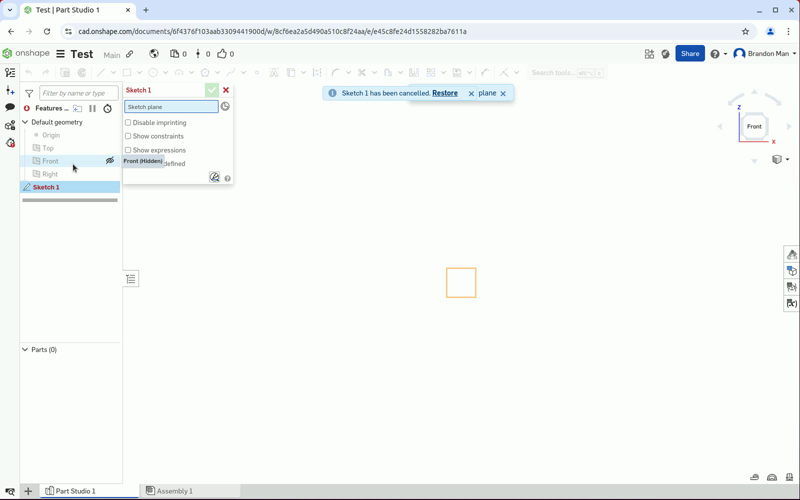
click(73, 163)
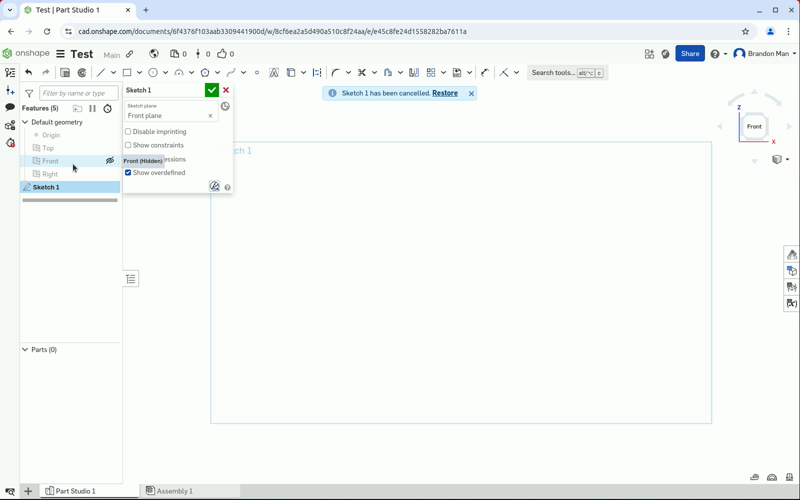
mouse_move(73, 352)
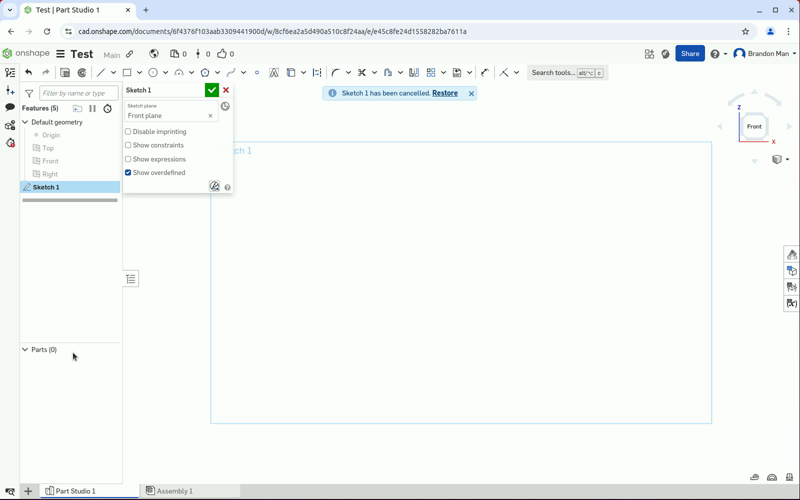
key(y)
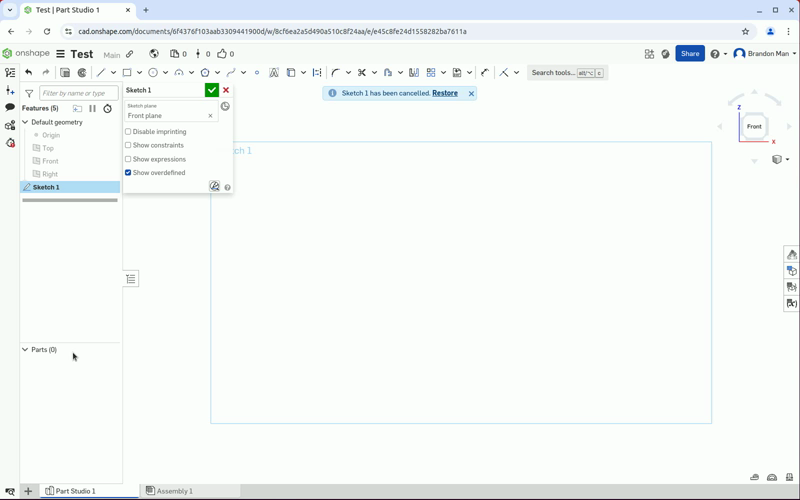
key(l)
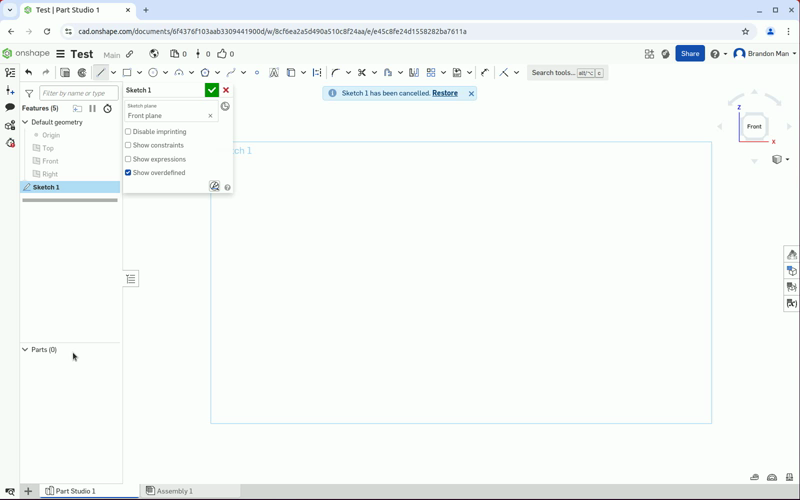
key_down(shift)
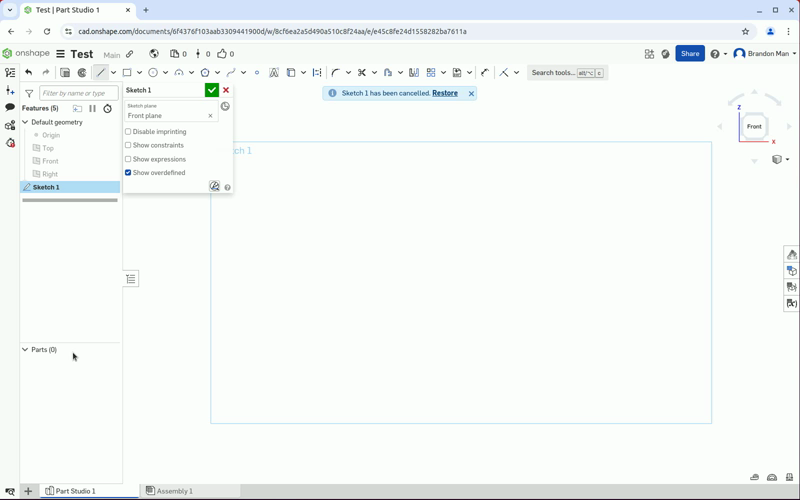
mouse_move(458, 284)
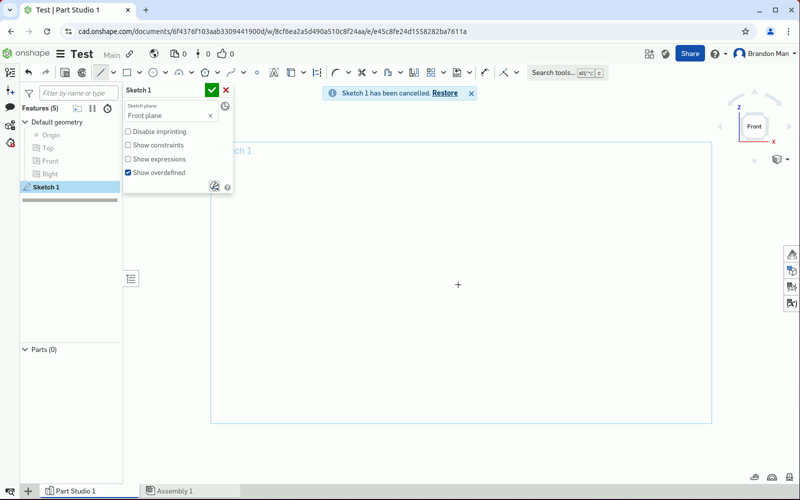
click(458, 284)
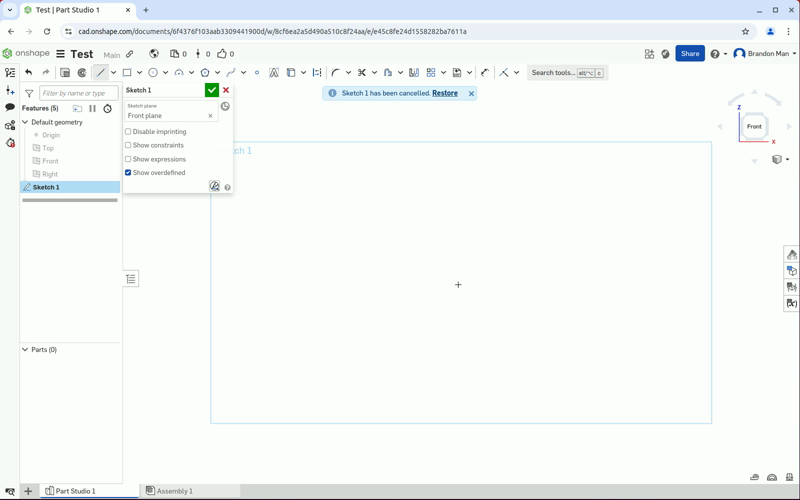
key_up(shift)
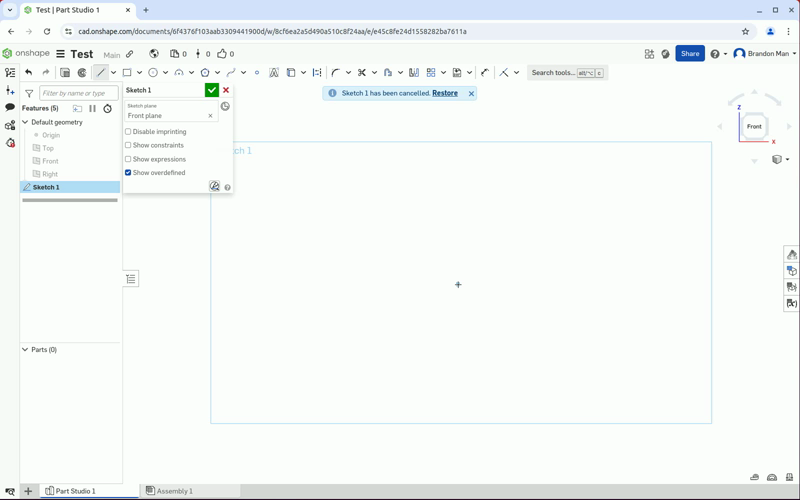
key_down(shift)
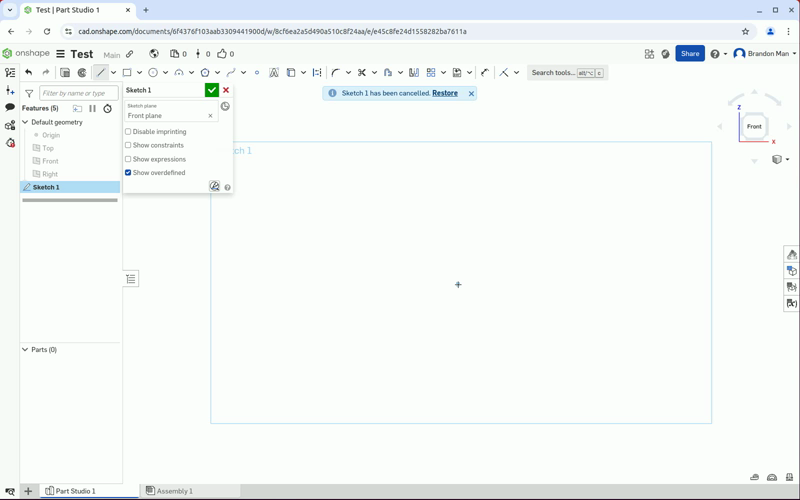
mouse_move(573, 284)
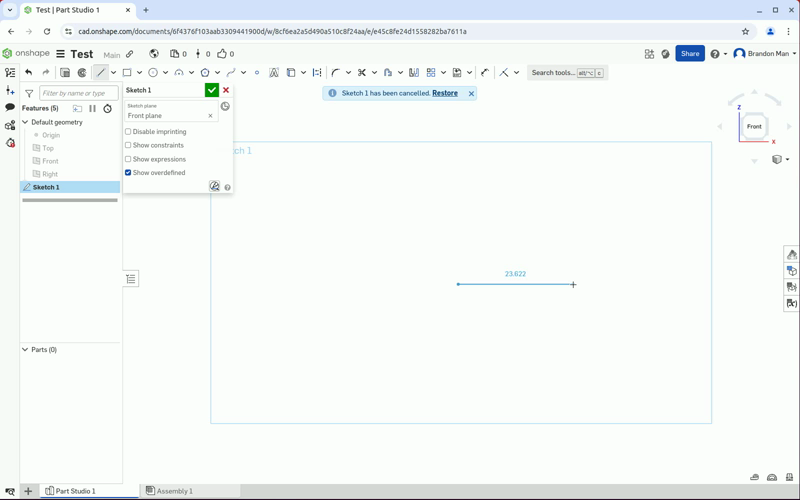
click(573, 284)
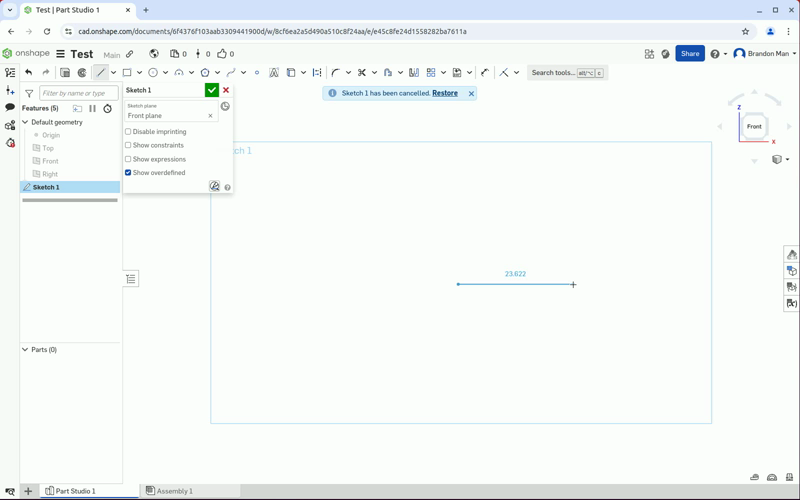
key_up(shift)
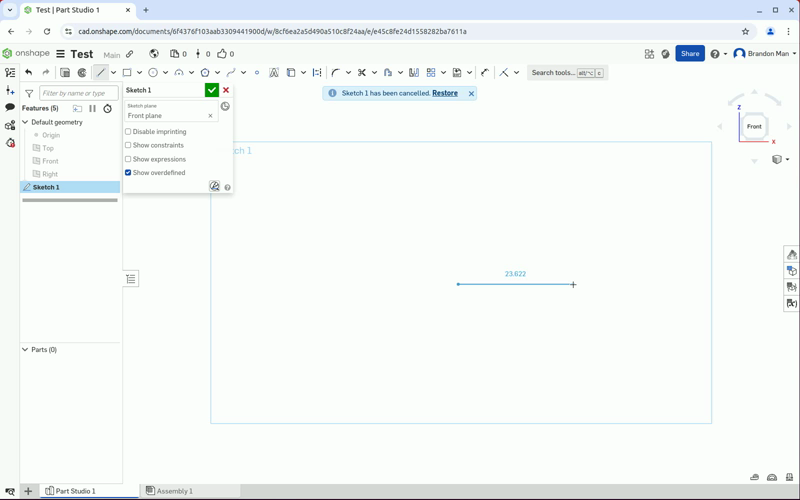
key_down(shift)
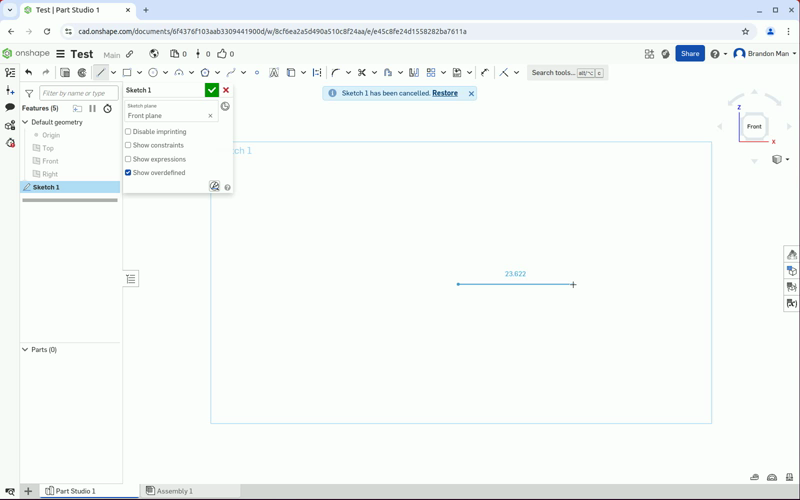
mouse_move(573, 197)
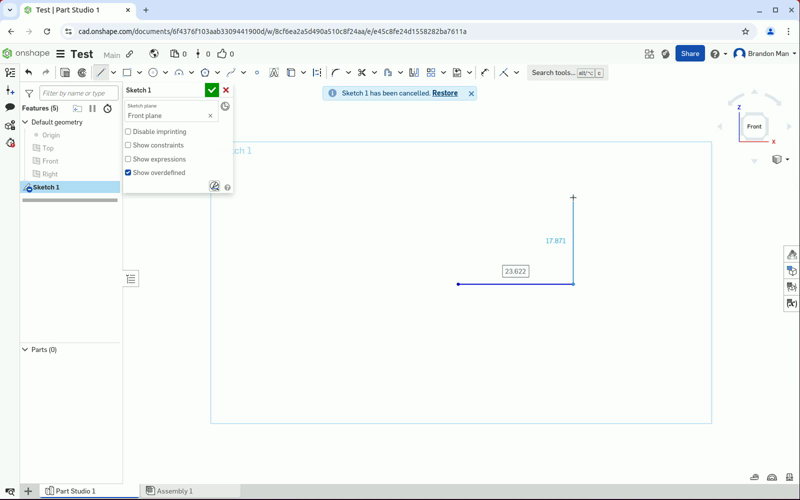
click(573, 197)
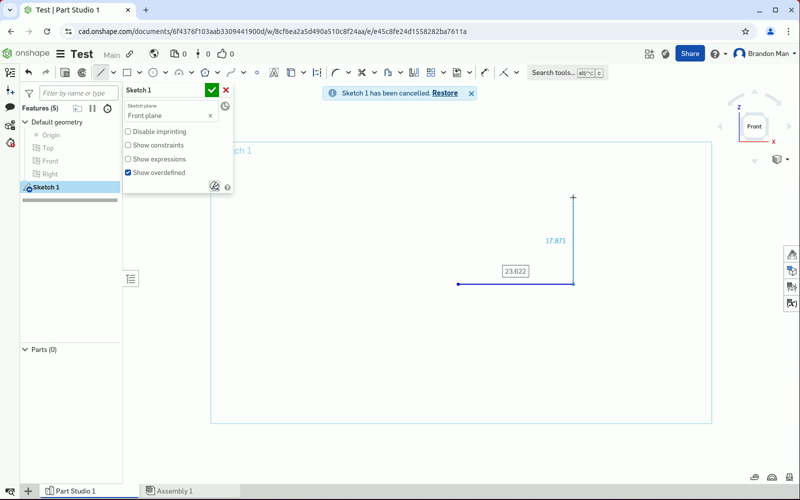
key_up(shift)
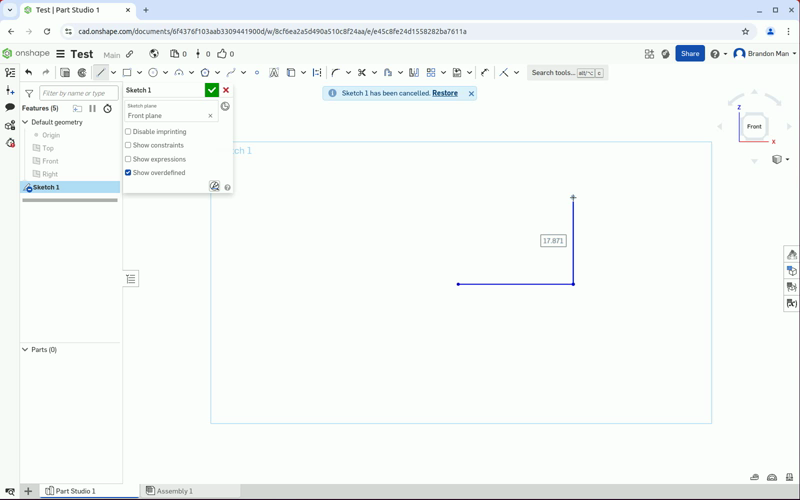
key_down(shift)
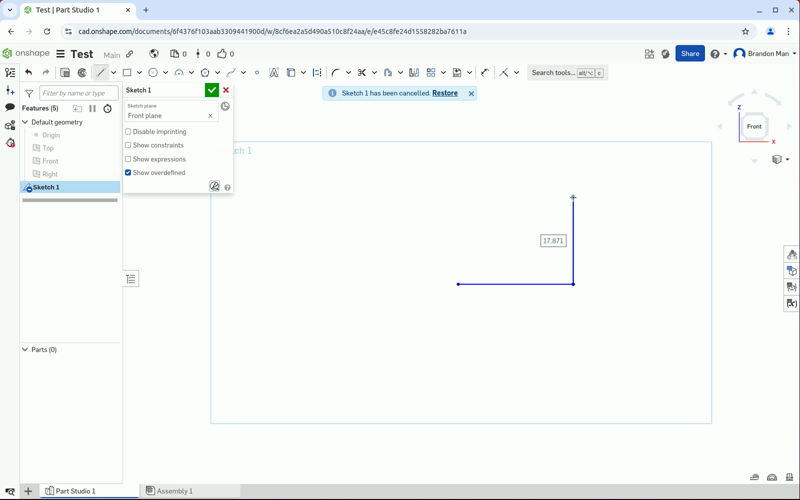
mouse_move(458, 197)
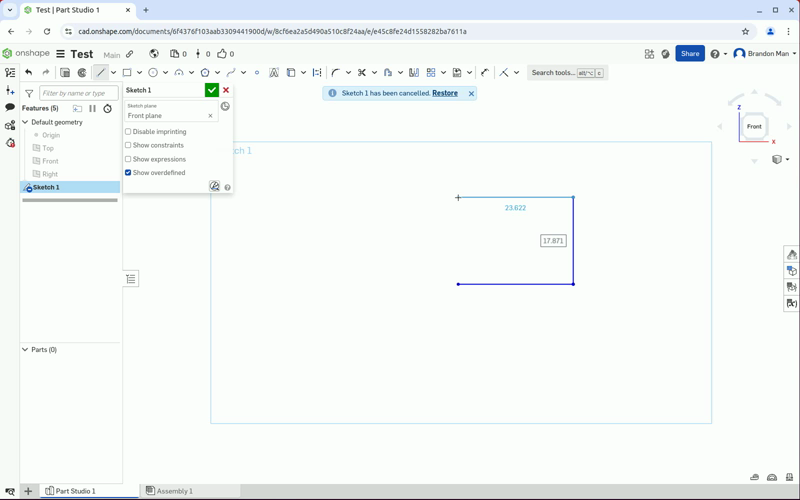
click(458, 197)
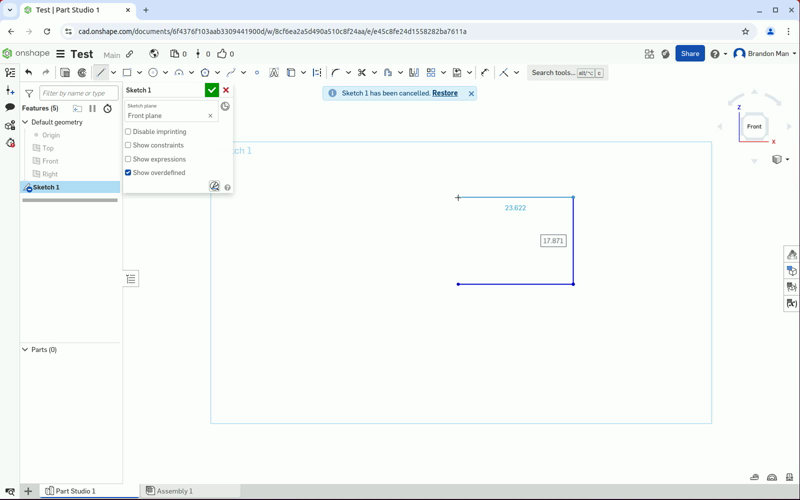
key_up(shift)
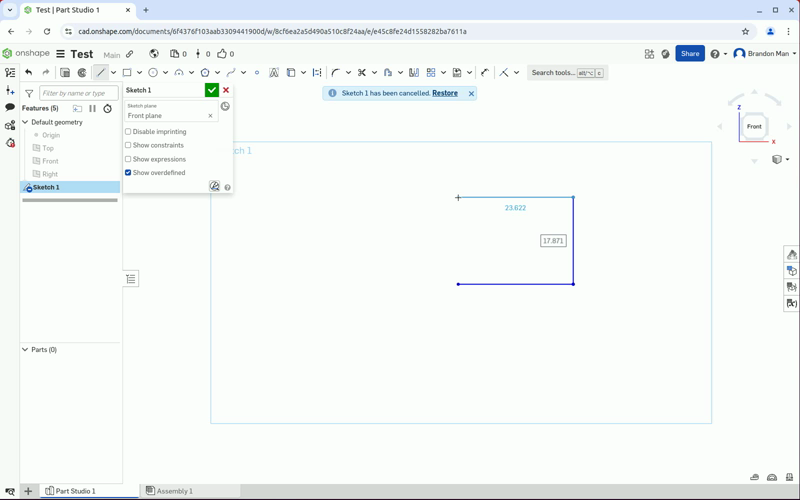
key_down(shift)
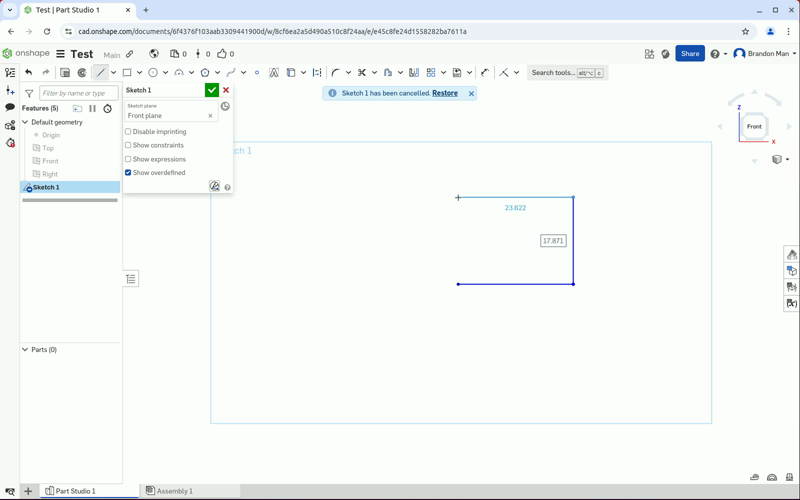
mouse_move(458, 284)
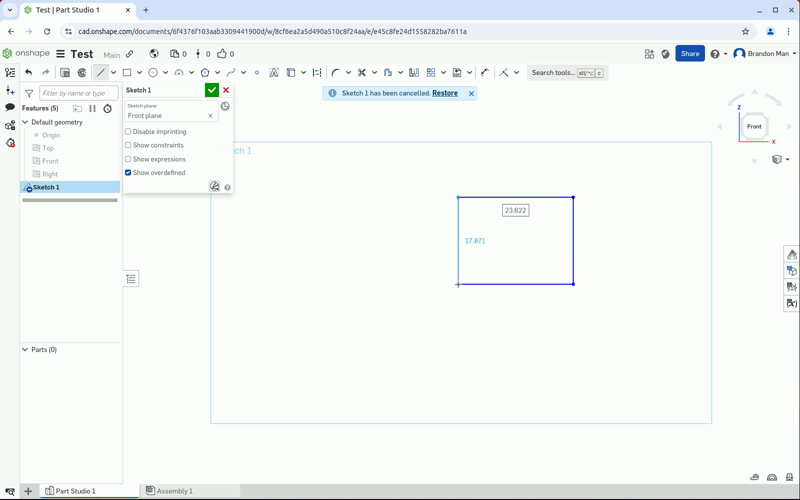
key_up(shift)
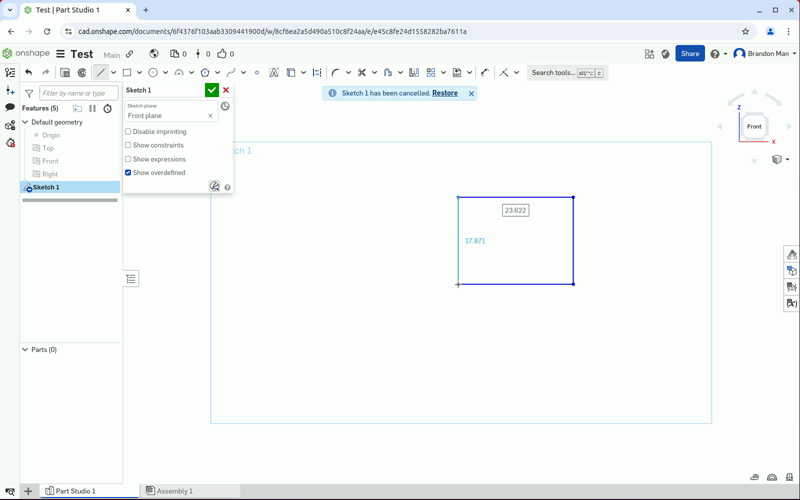
click(458, 284)
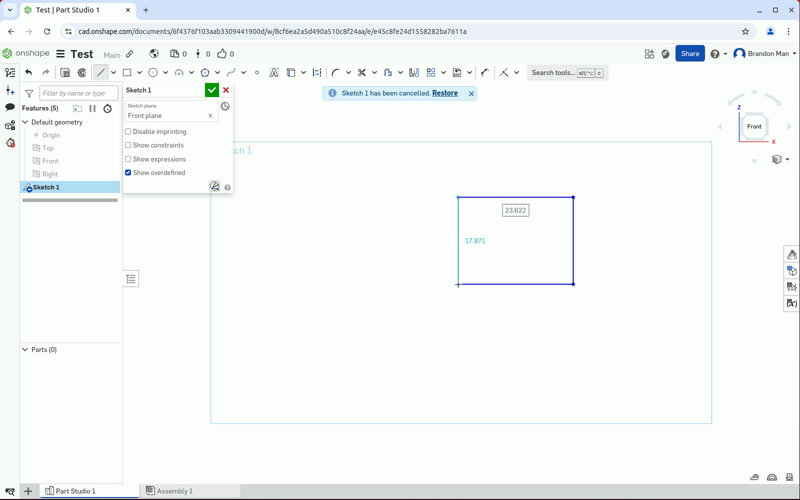
key(esc)
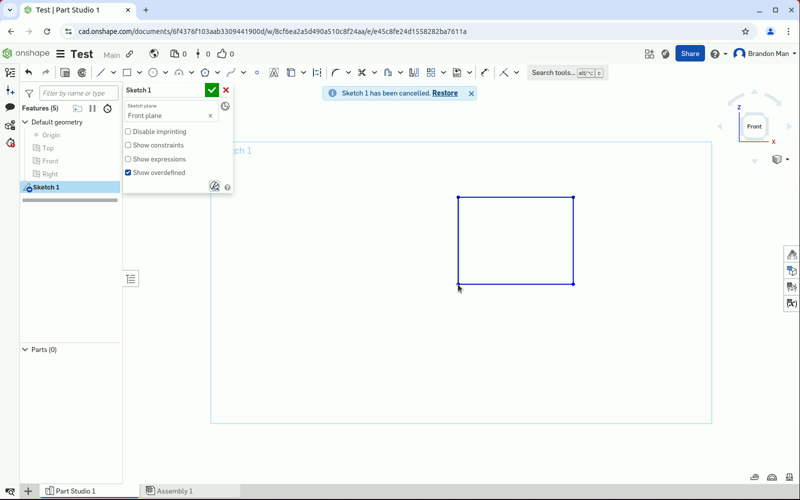
mouse_move(500, 223)
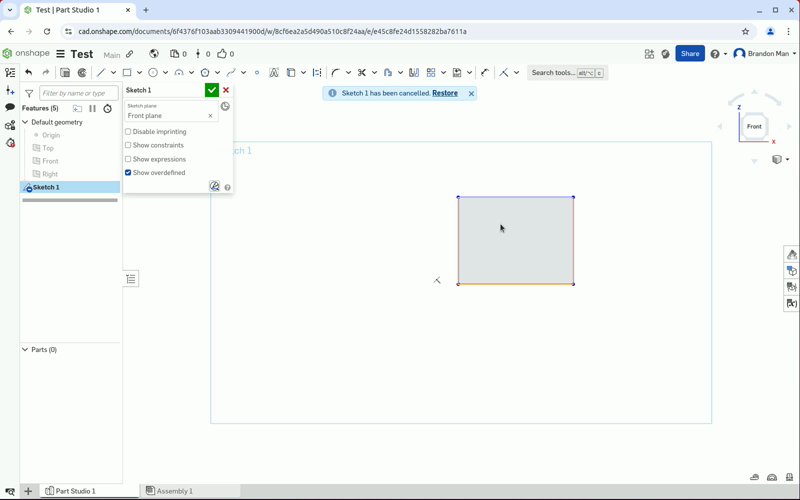
click(500, 223)
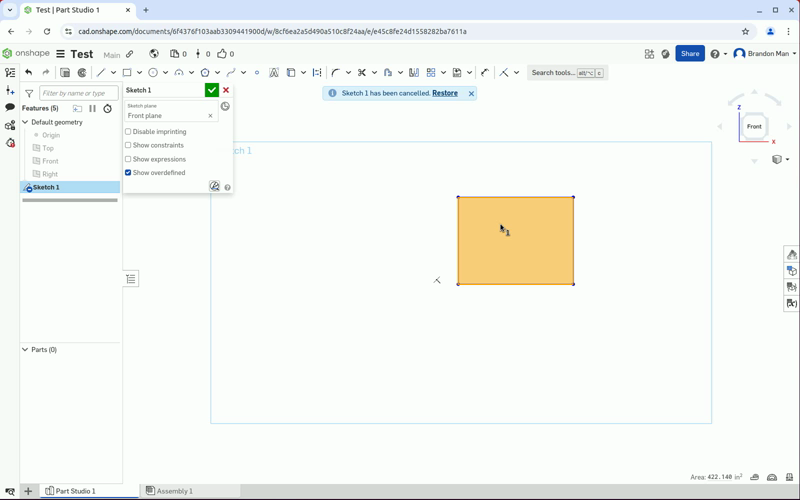
mouse_move(73, 352)
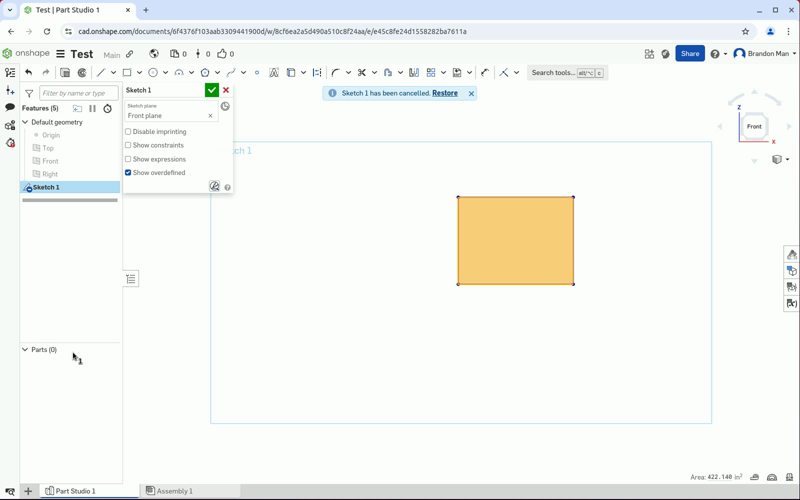
key(shift+y)
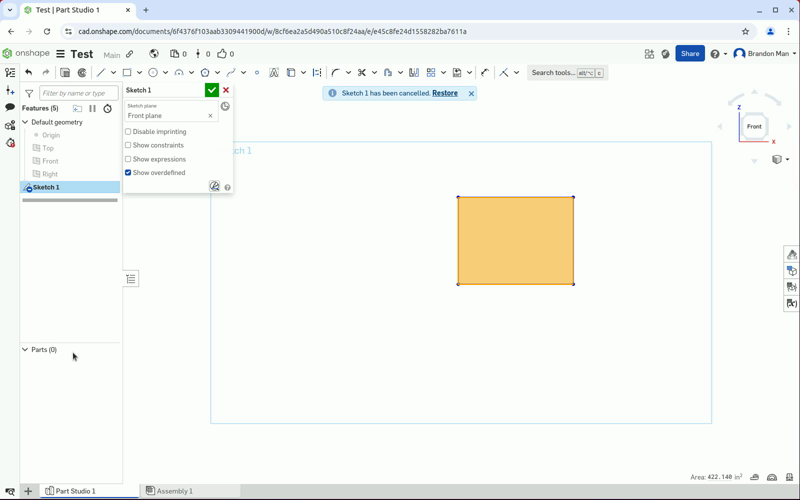
key(shift+e)
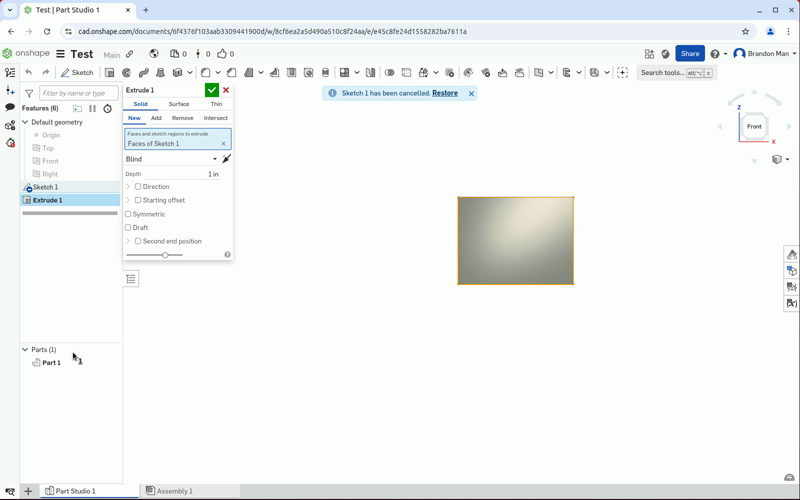
mouse_move(143, 106)
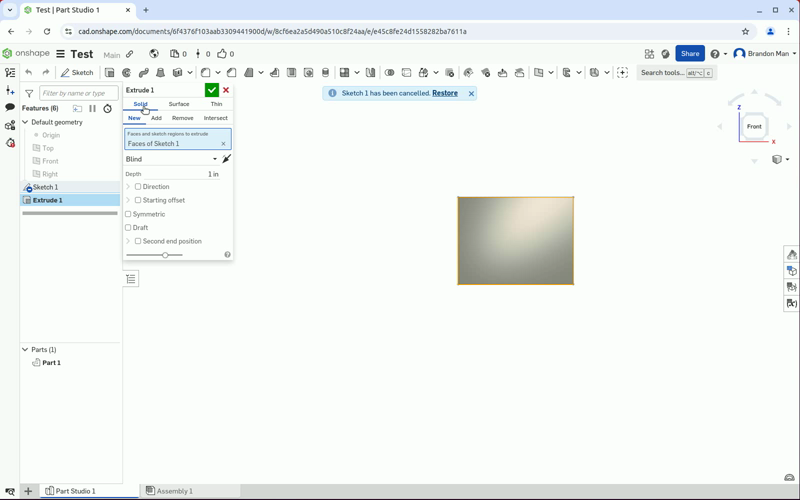
click(143, 106)
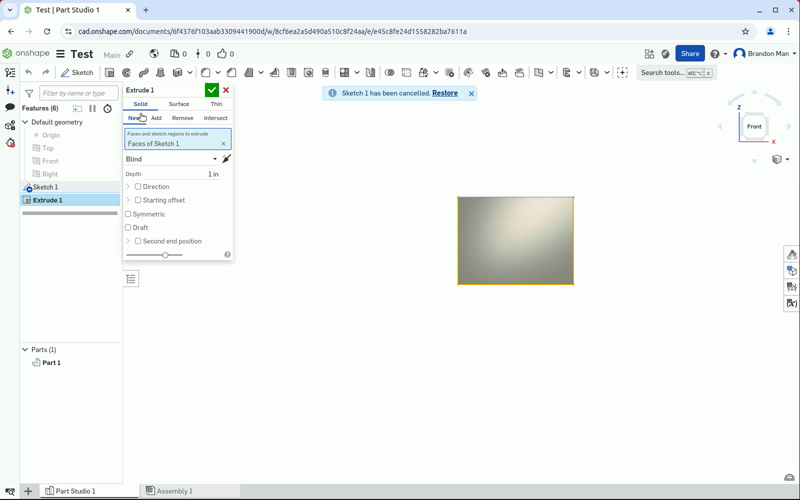
mouse_move(137, 120)
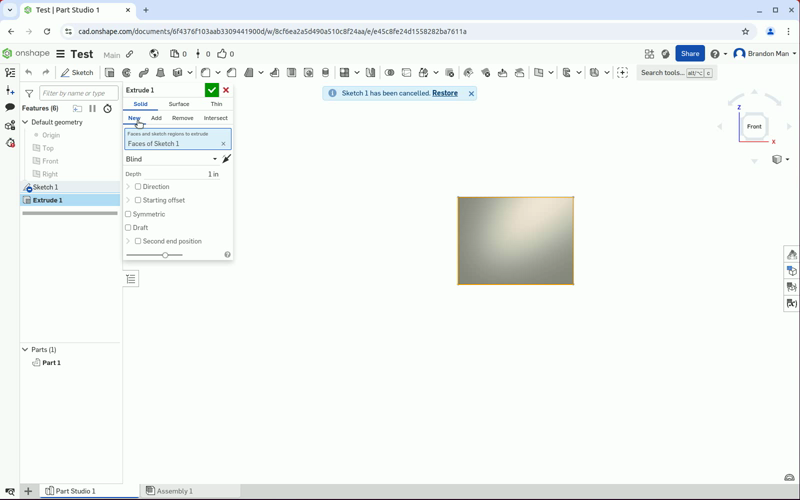
click(137, 120)
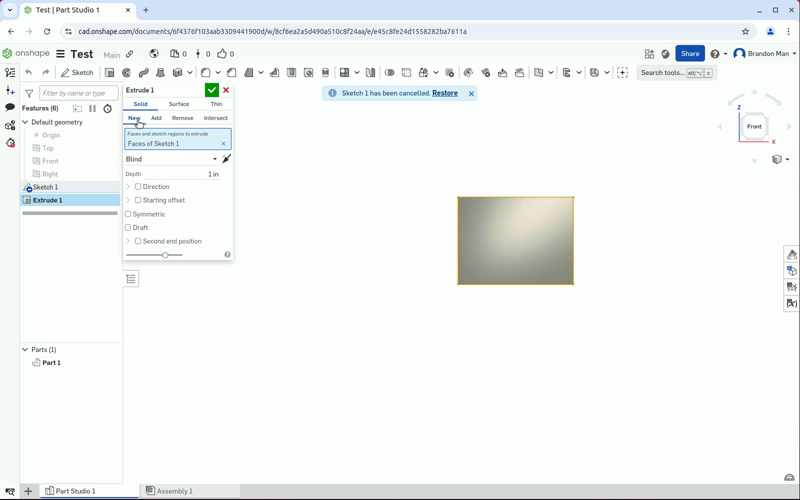
key(tab, 4)
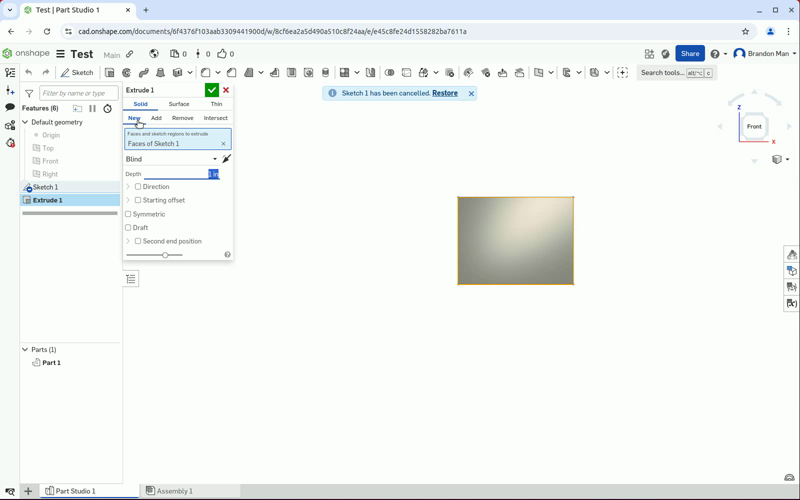
text(0.241)
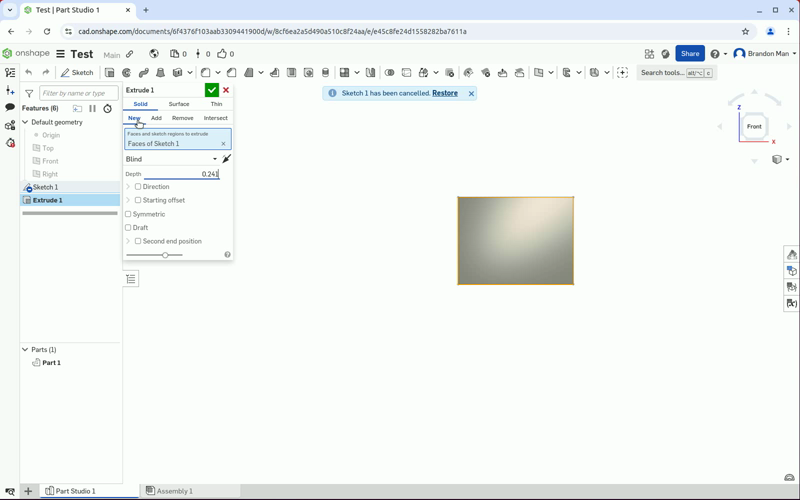
key(enter)
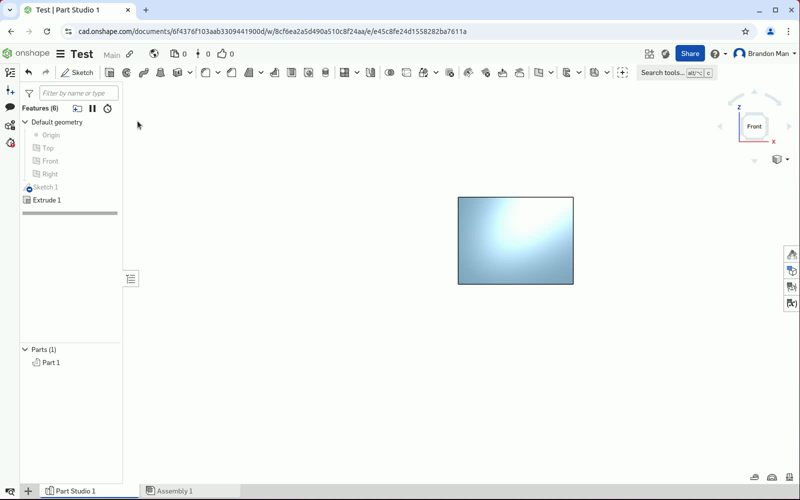
key(shift+h)
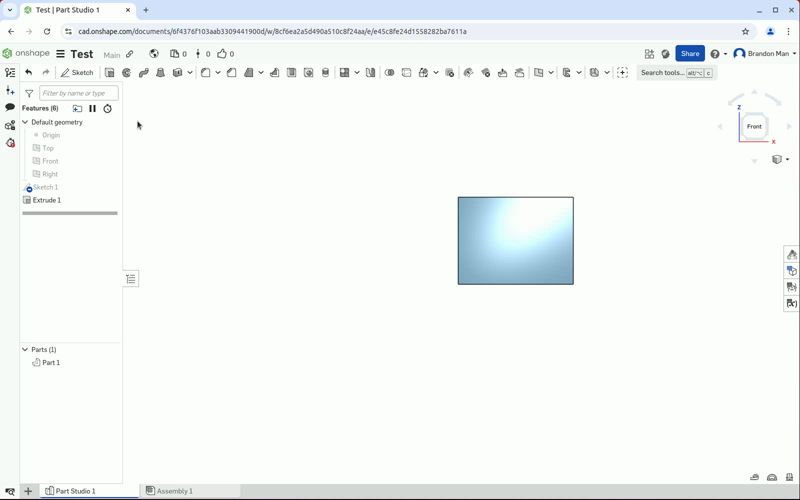
key(shift+h)
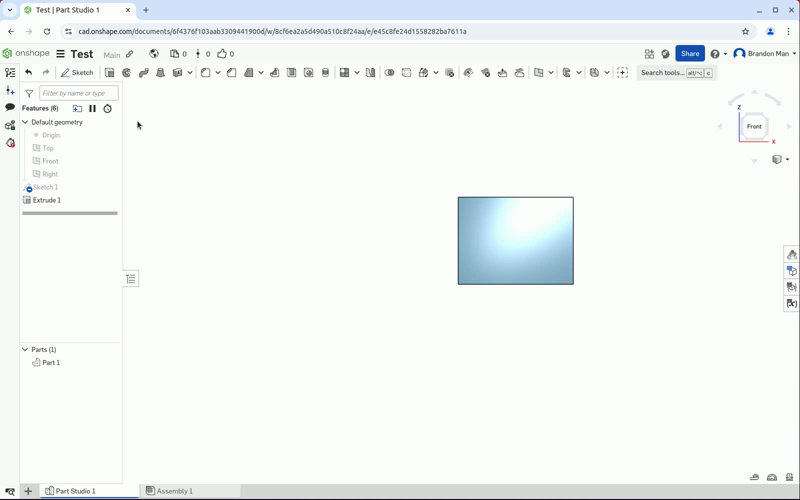
mouse_move(73, 189)
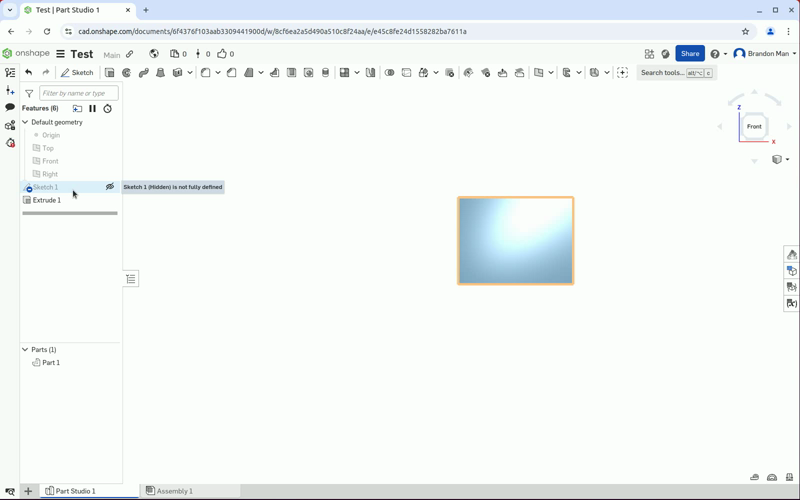
click(73, 189)
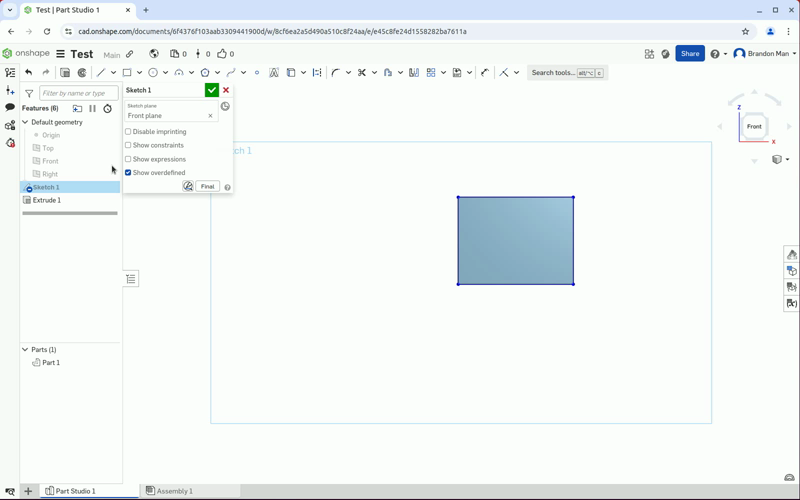
mouse_move(229, 92)
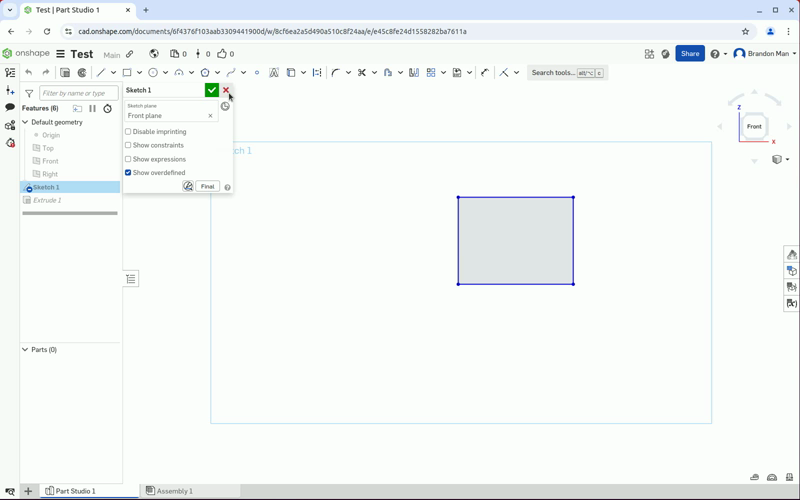
click(229, 92)
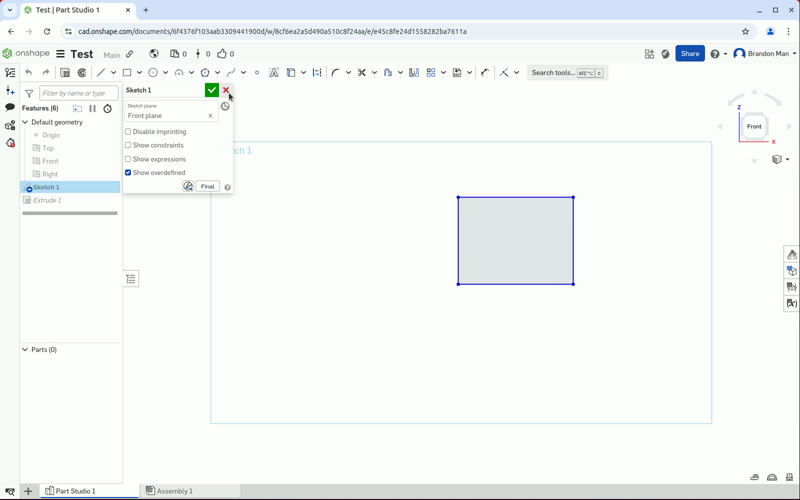
key(shift+s)
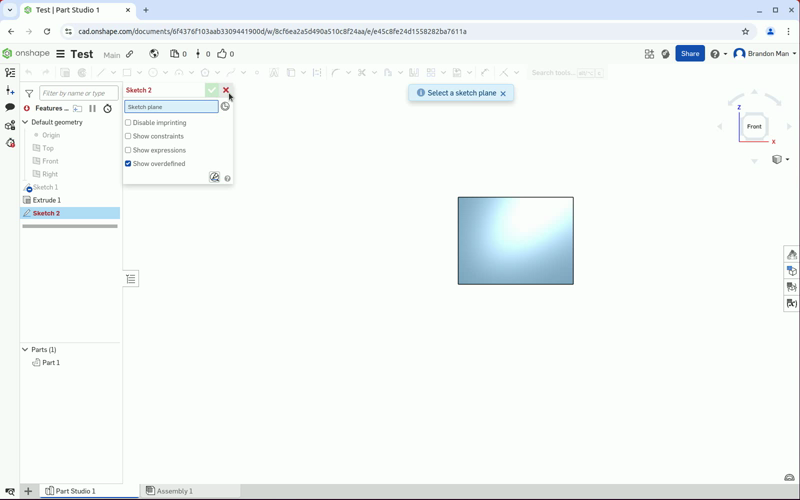
mouse_move(73, 163)
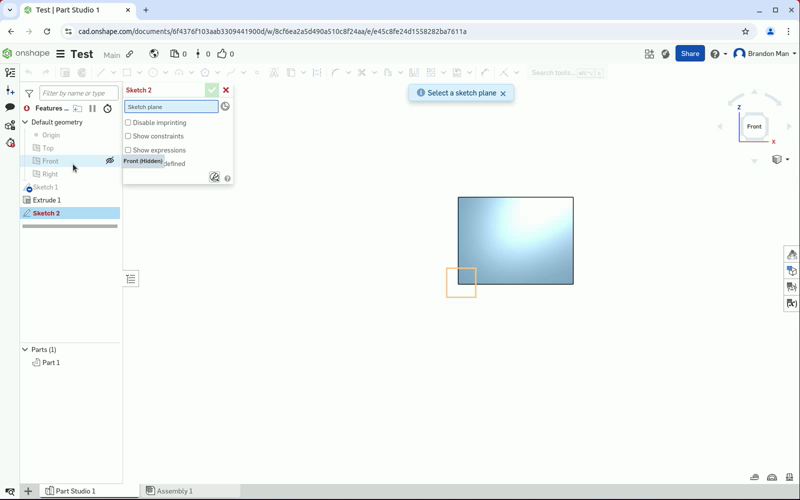
click(73, 163)
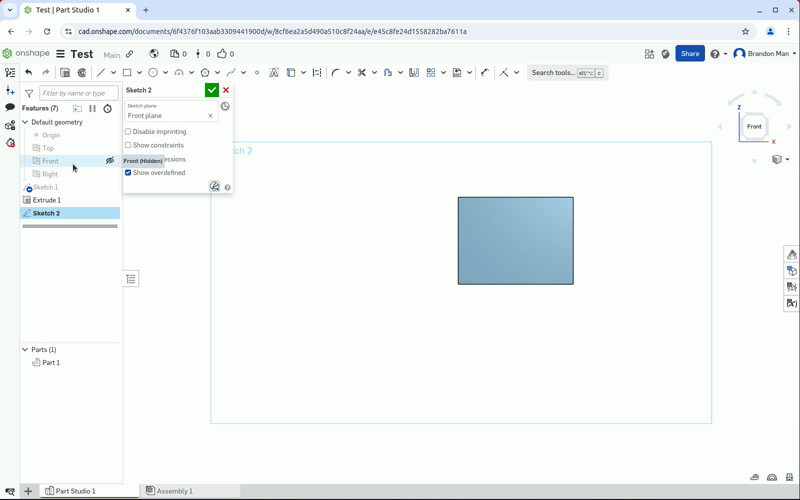
mouse_move(73, 352)
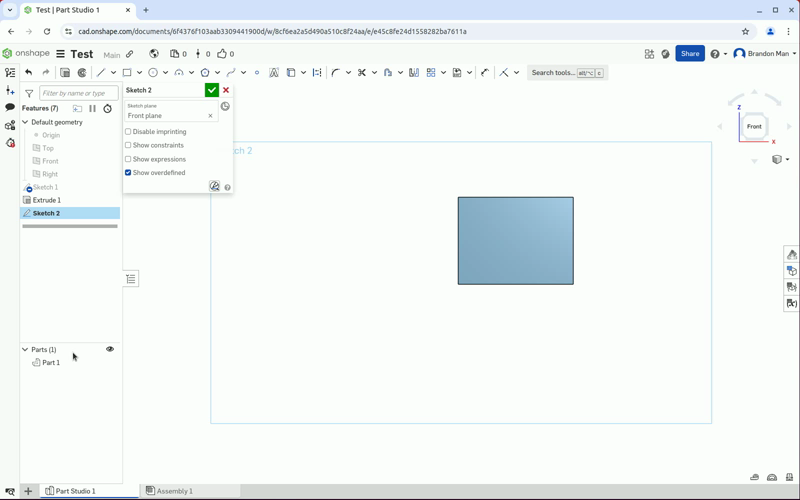
key(y)
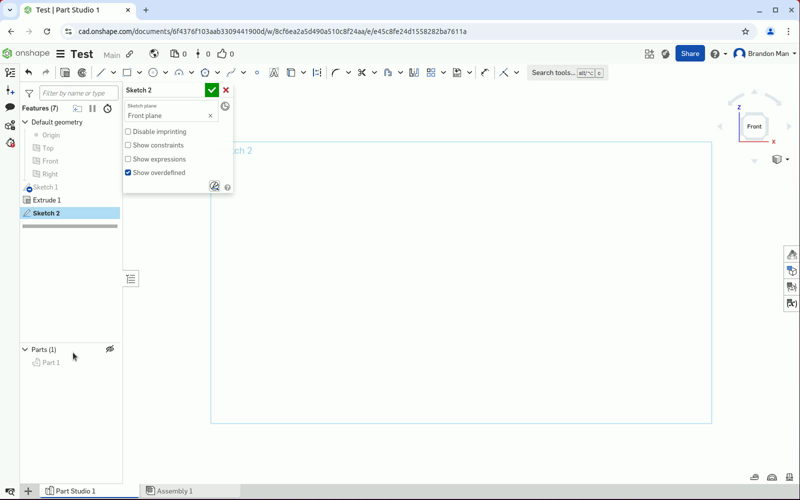
key(l)
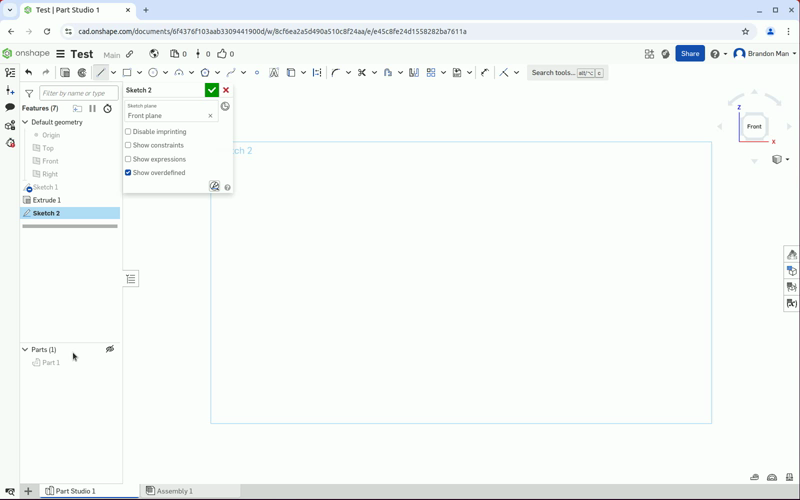
key_down(shift)
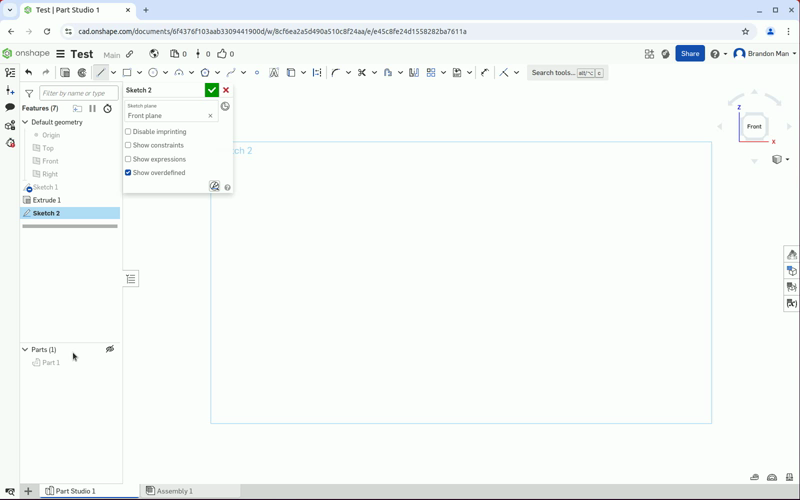
mouse_move(458, 284)
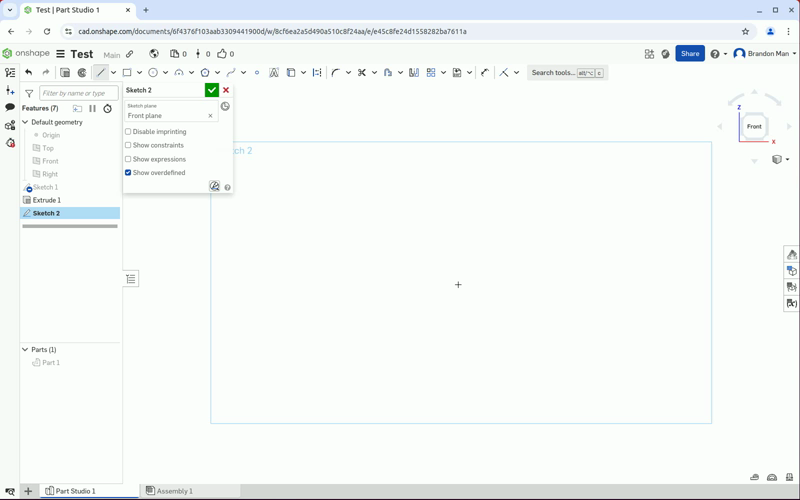
click(458, 284)
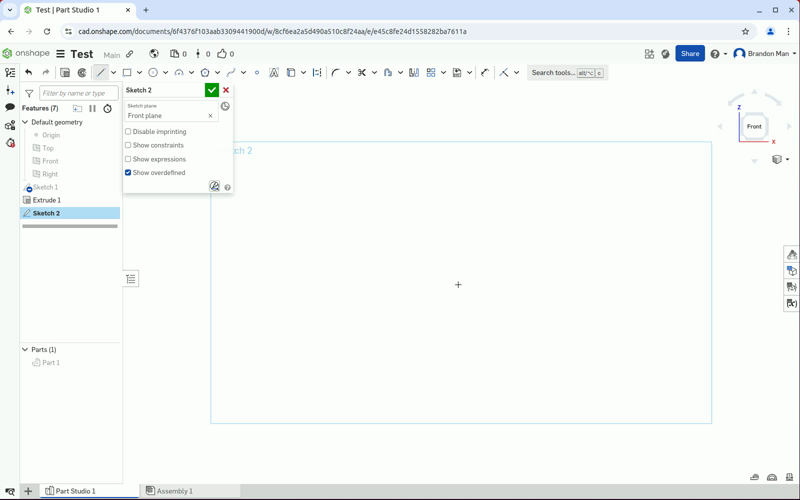
key_up(shift)
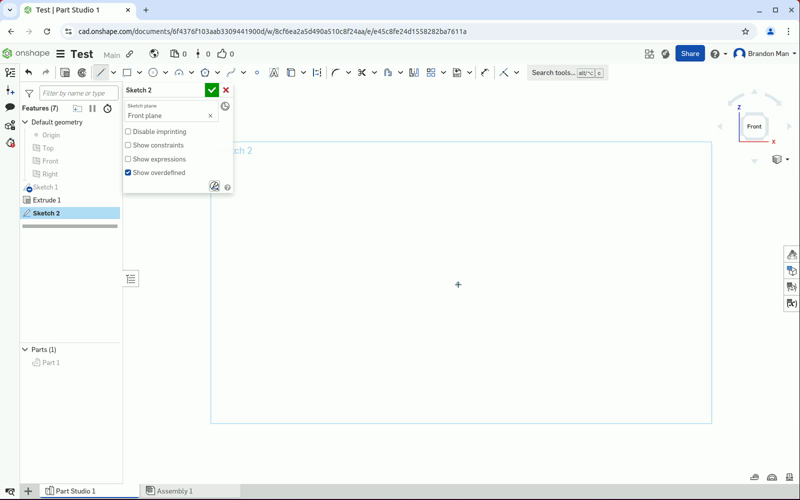
key_down(shift)
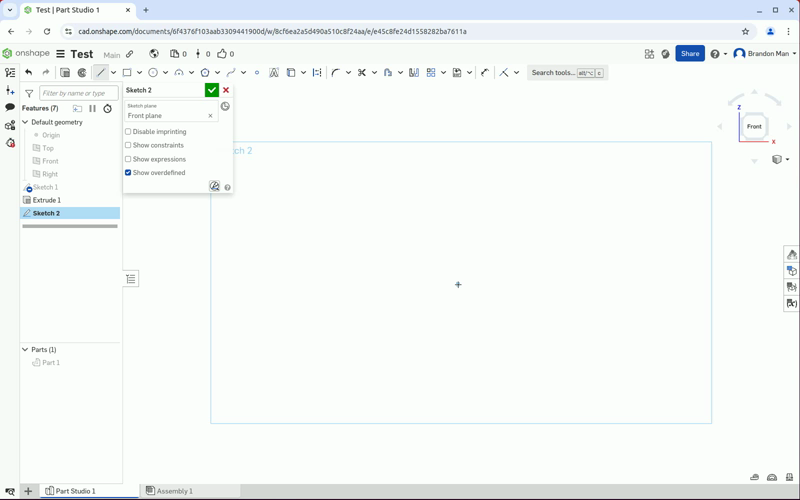
mouse_move(573, 284)
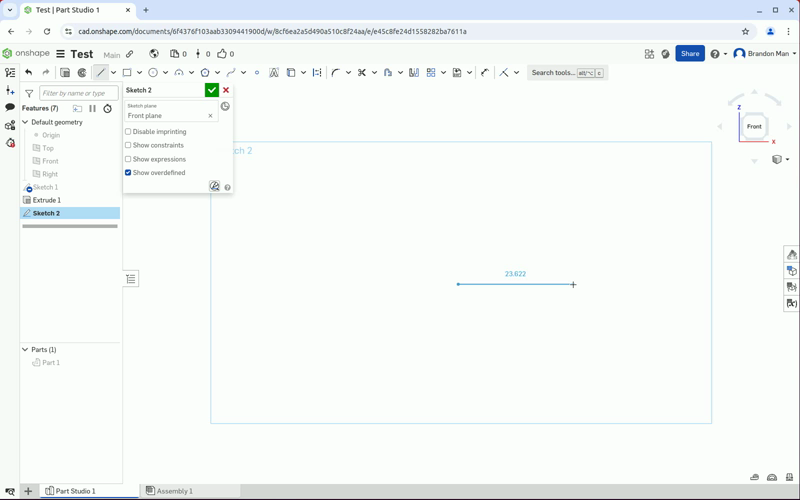
click(573, 284)
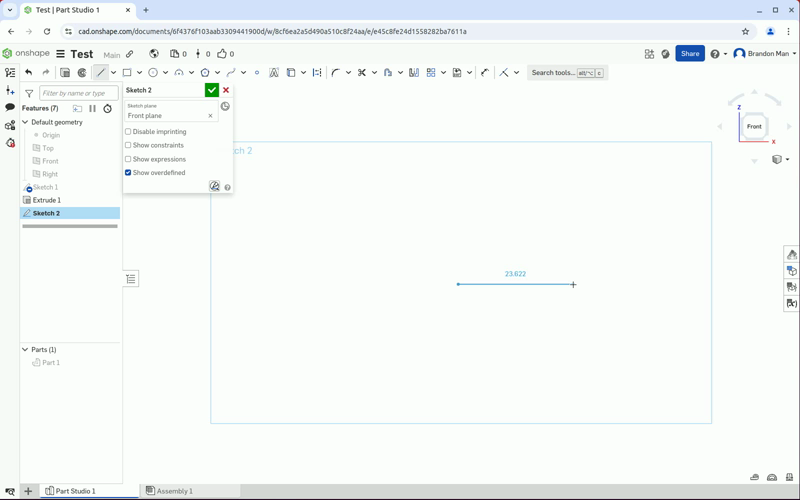
key_up(shift)
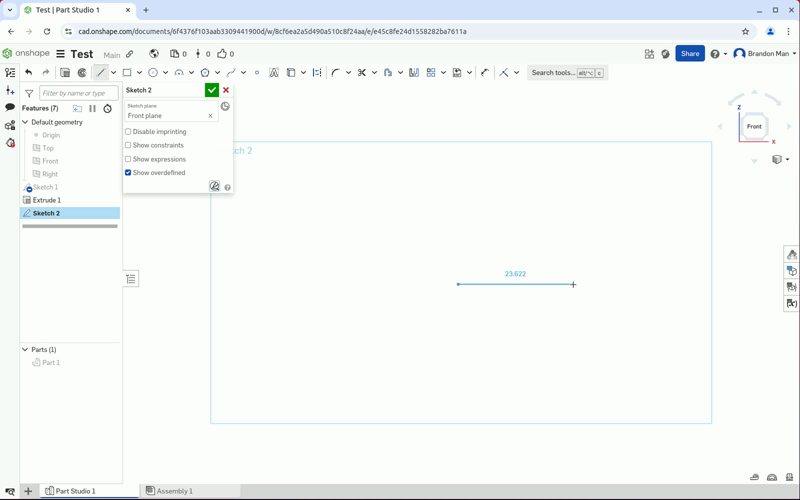
key_down(shift)
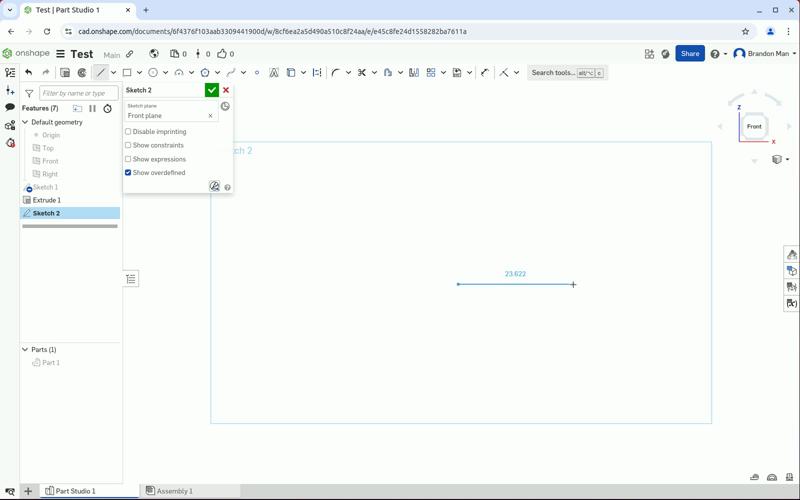
mouse_move(573, 197)
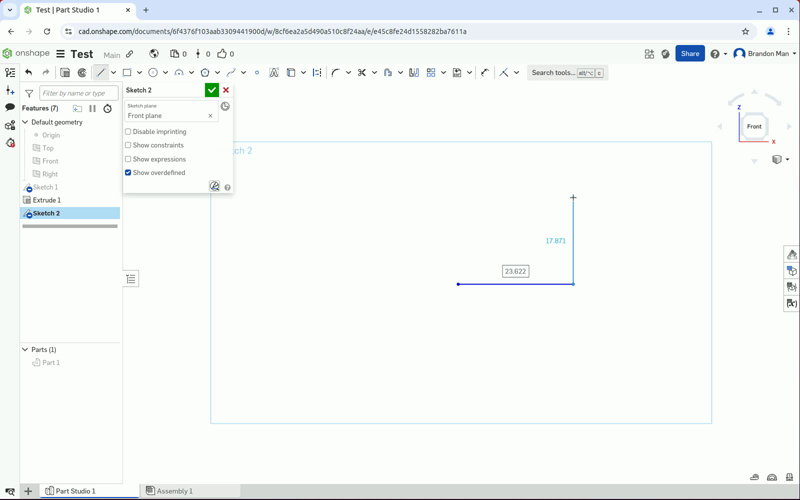
click(573, 197)
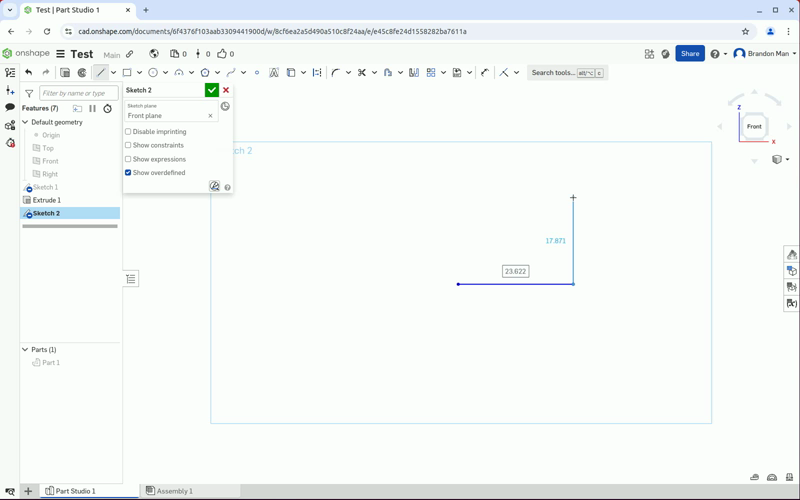
key_up(shift)
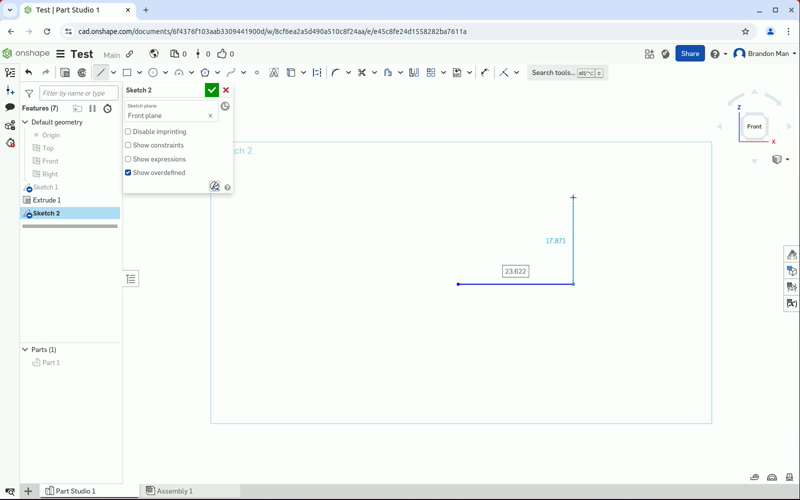
key_down(shift)
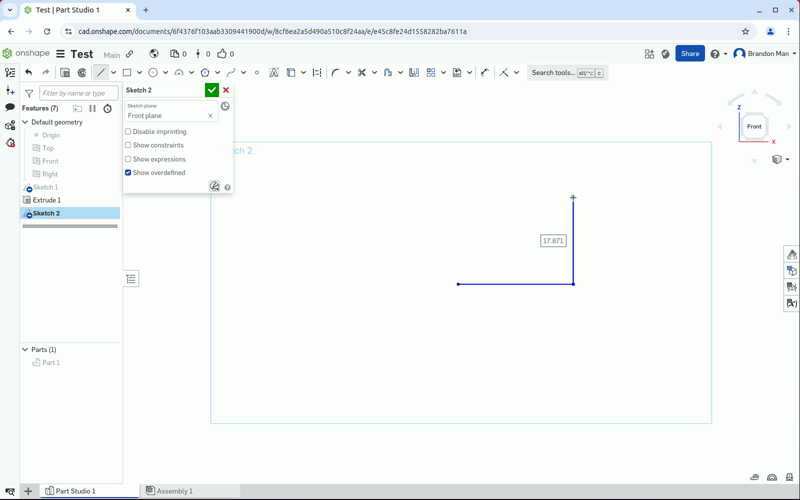
mouse_move(458, 197)
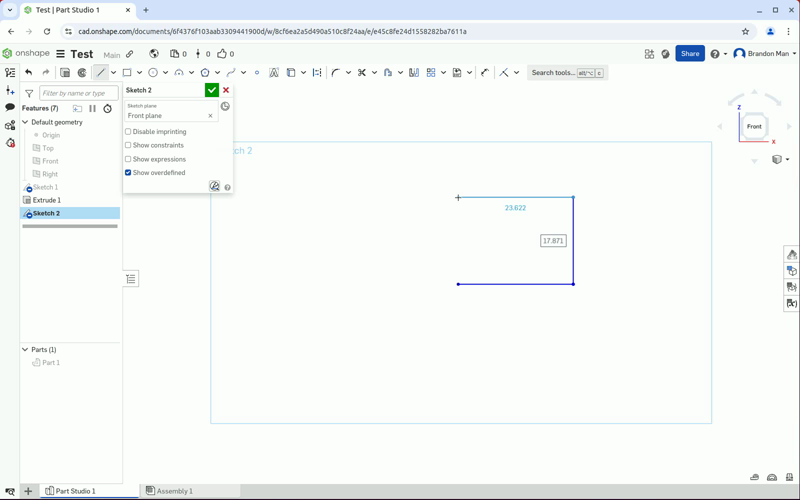
click(458, 197)
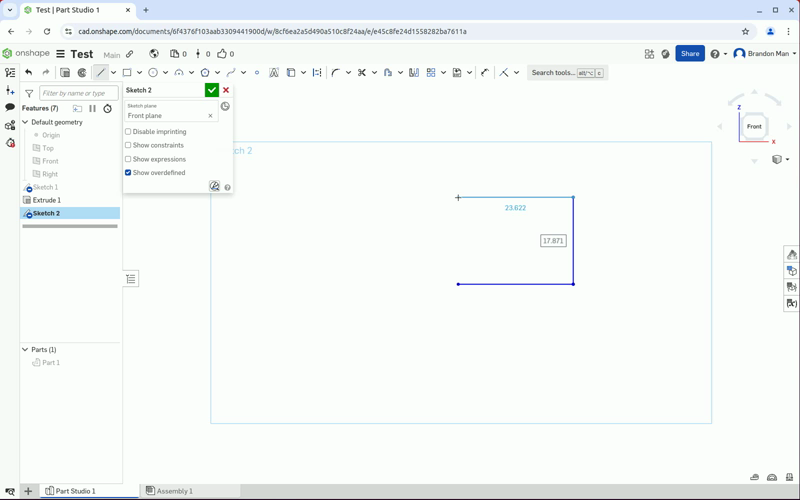
key_up(shift)
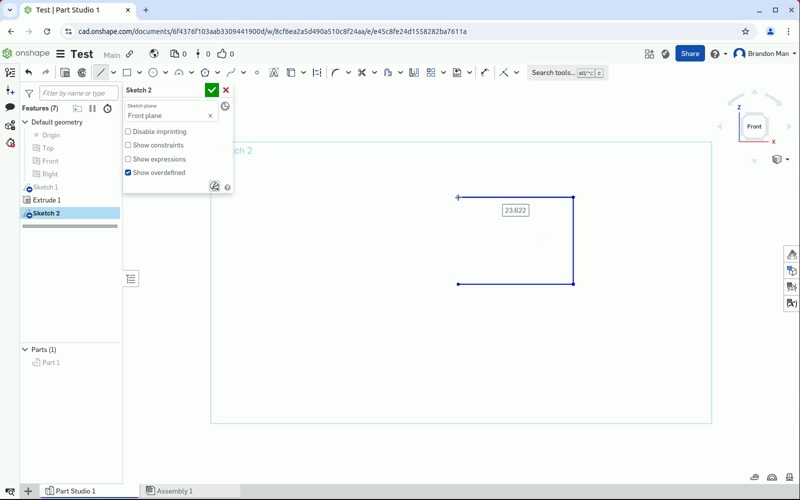
key_down(shift)
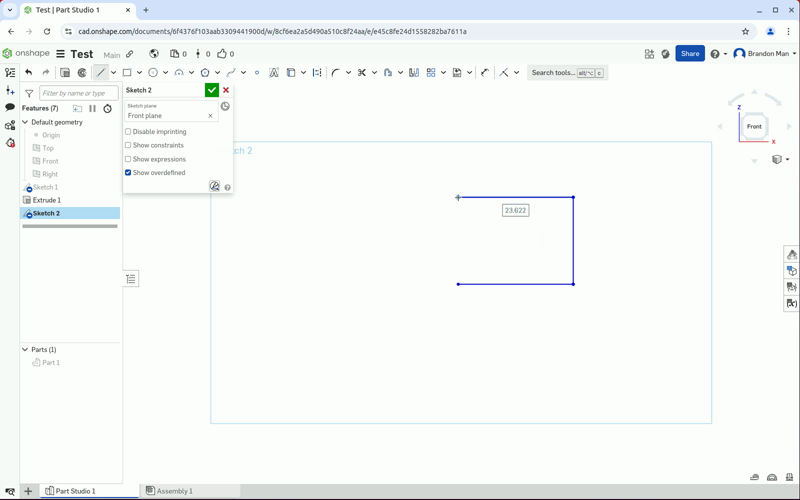
mouse_move(458, 284)
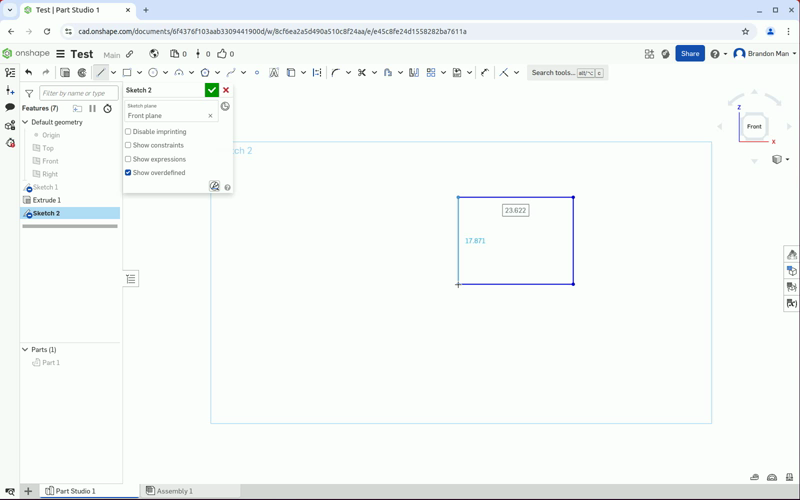
key_up(shift)
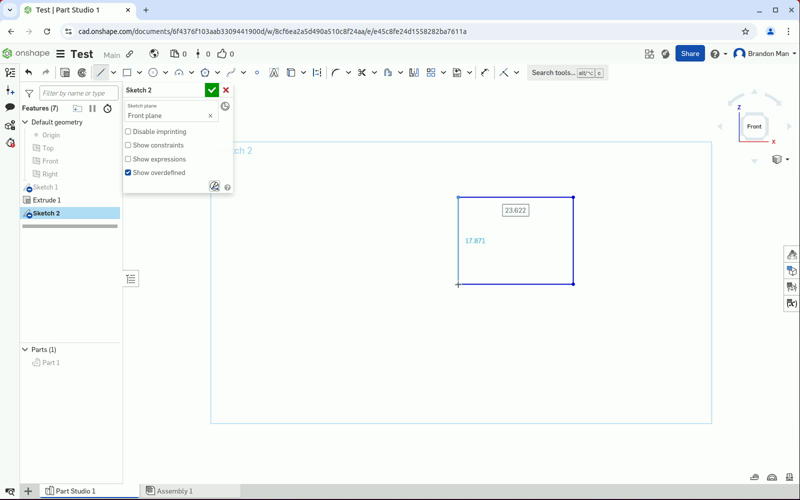
click(458, 284)
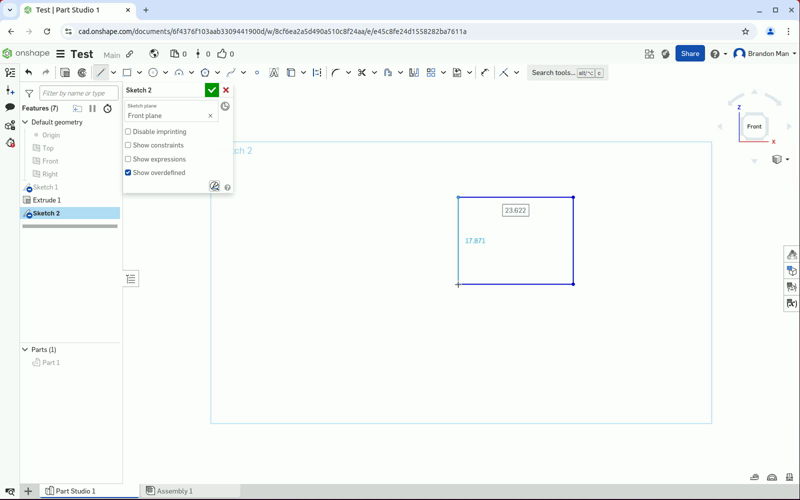
key(esc)
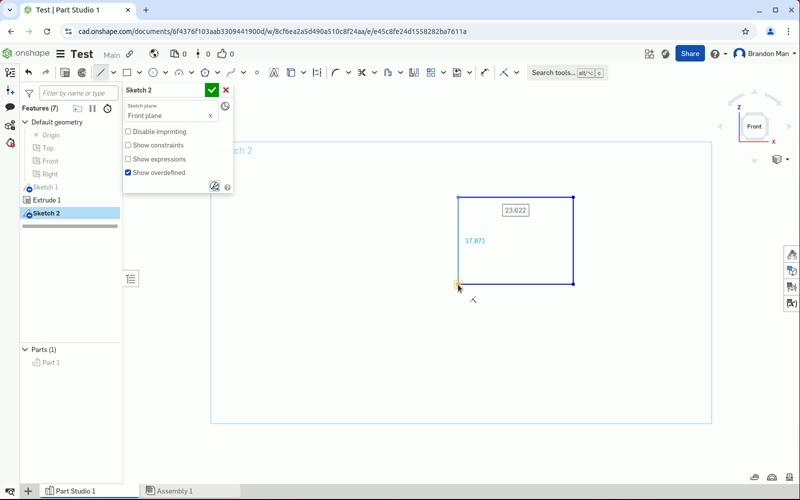
mouse_move(552, 269)
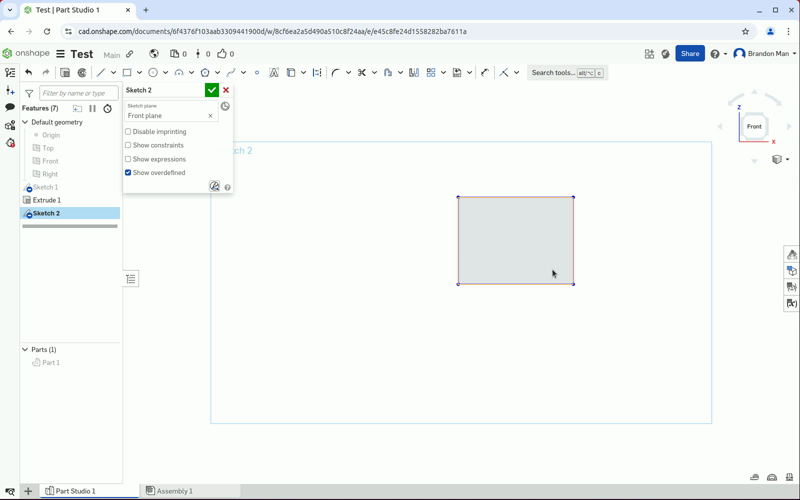
click(552, 269)
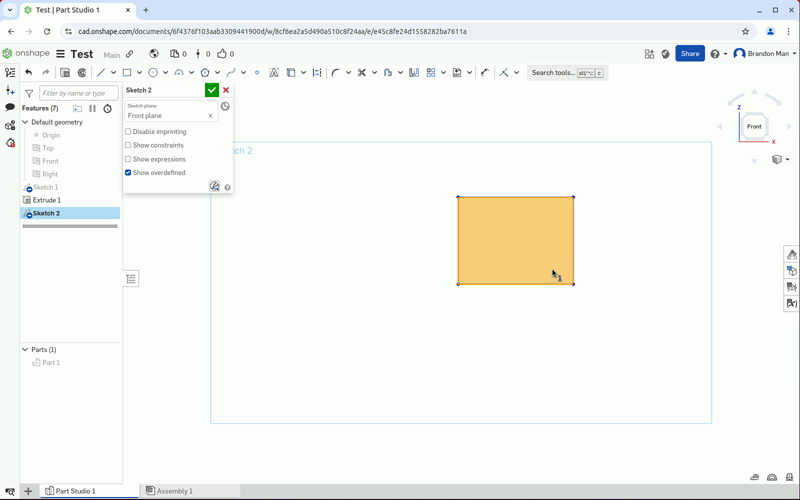
mouse_move(73, 352)
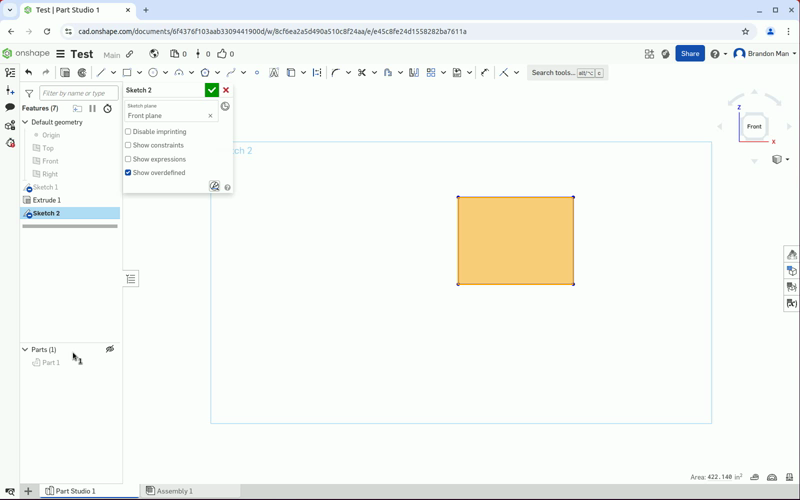
key(shift+y)
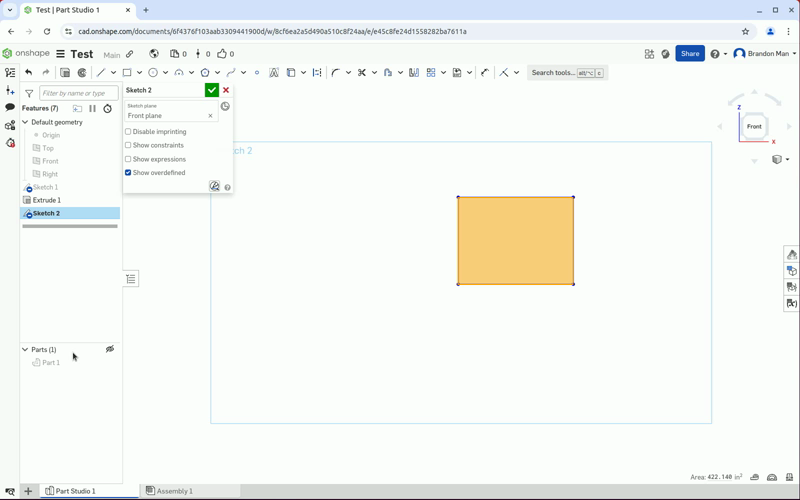
key(shift+e)
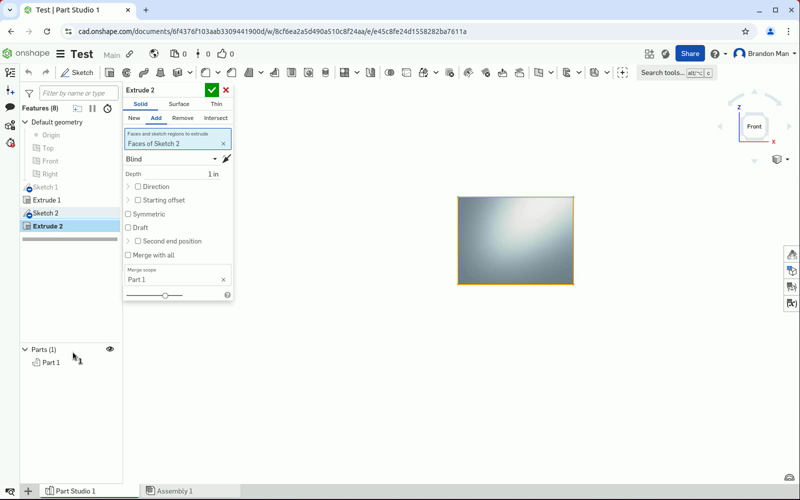
mouse_move(143, 106)
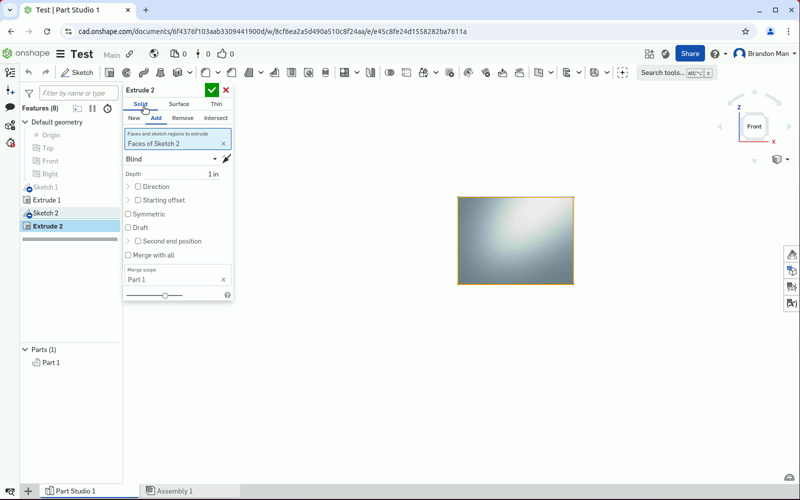
click(143, 106)
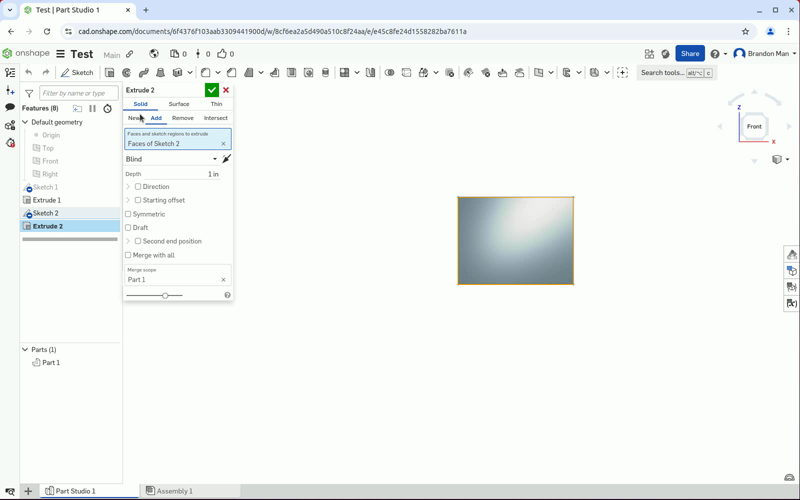
mouse_move(137, 120)
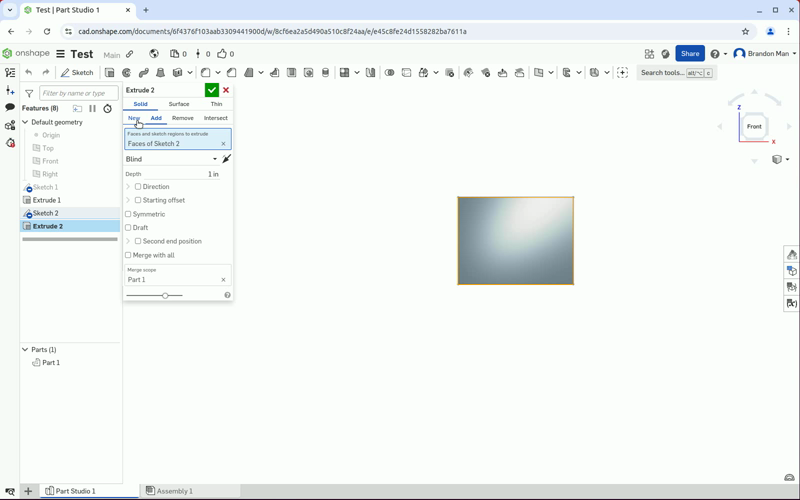
click(137, 120)
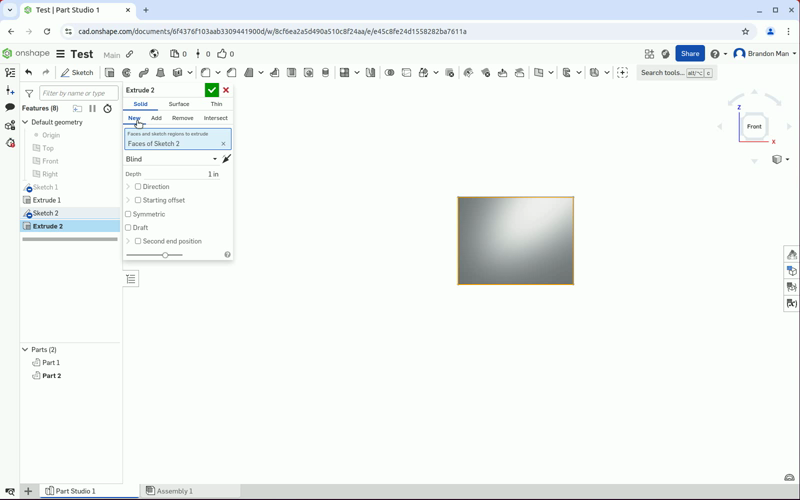
key(tab, 4)
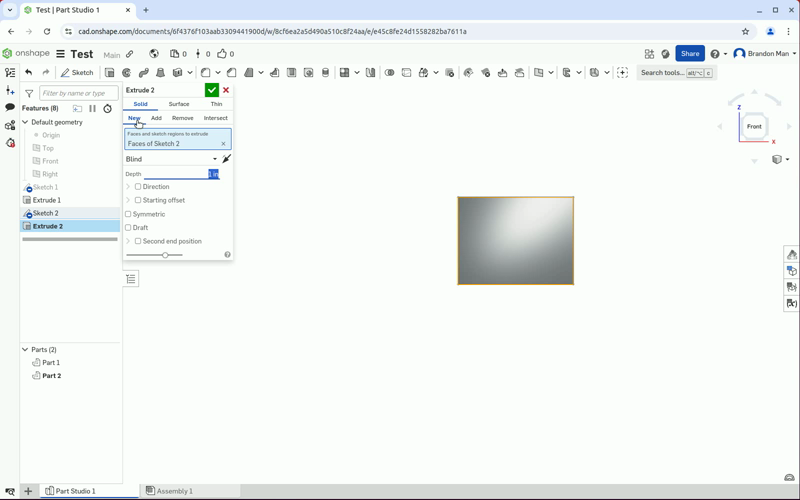
text(0.241)
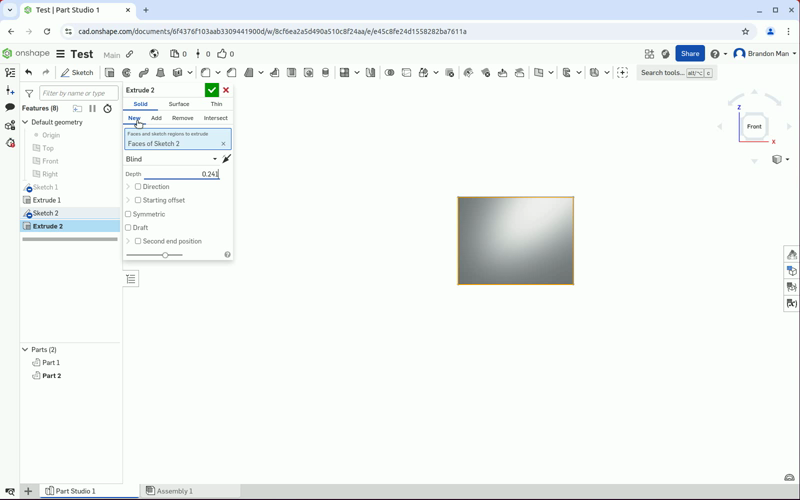
key(enter)
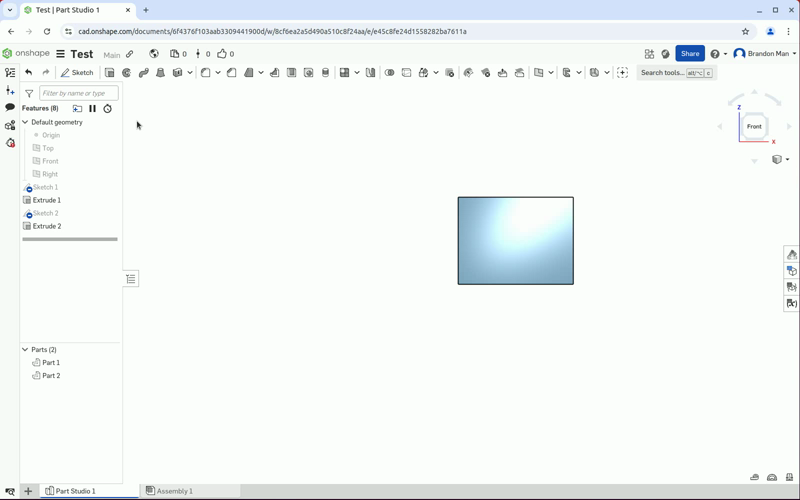
key(shift+h)
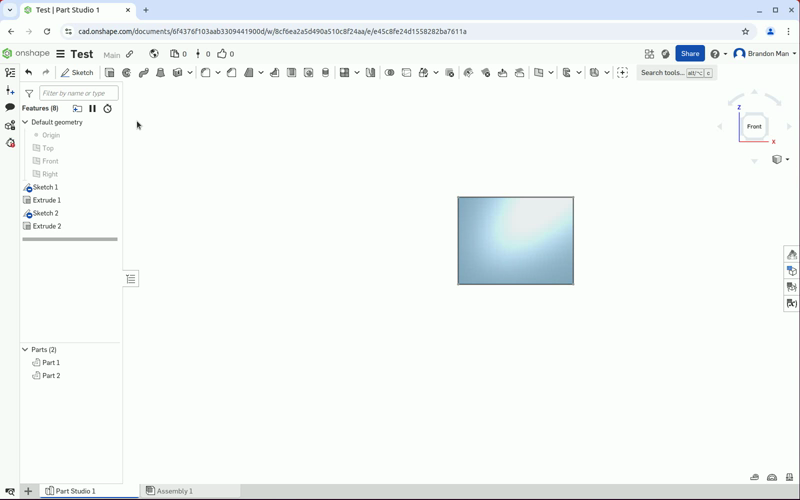
key(shift+h)
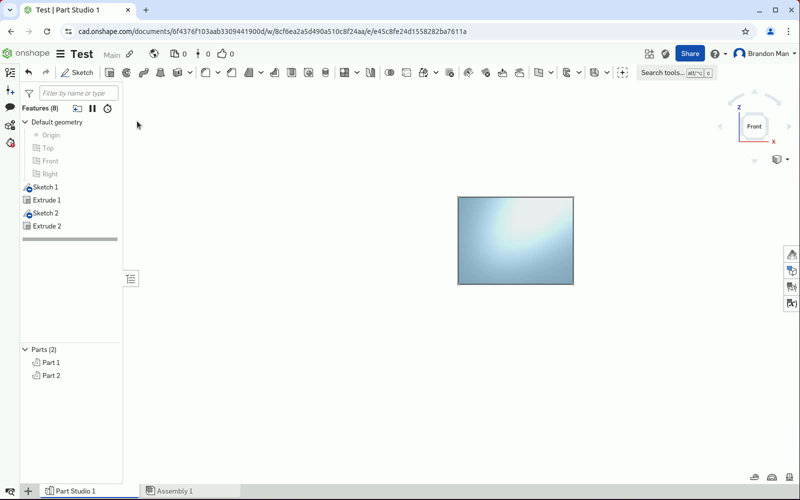
key(shift+7)
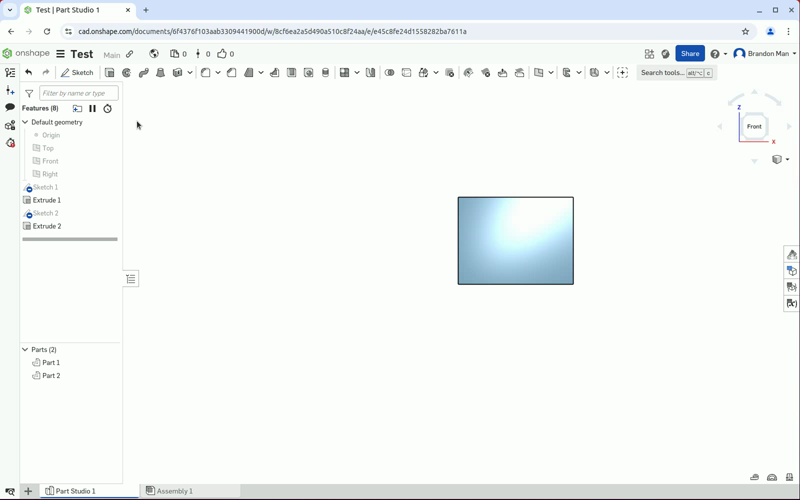
key(left, 2)
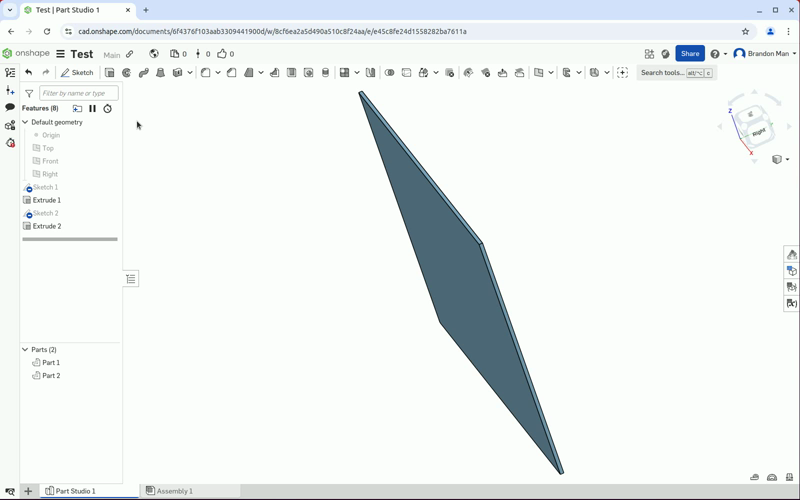
key(down, 2)
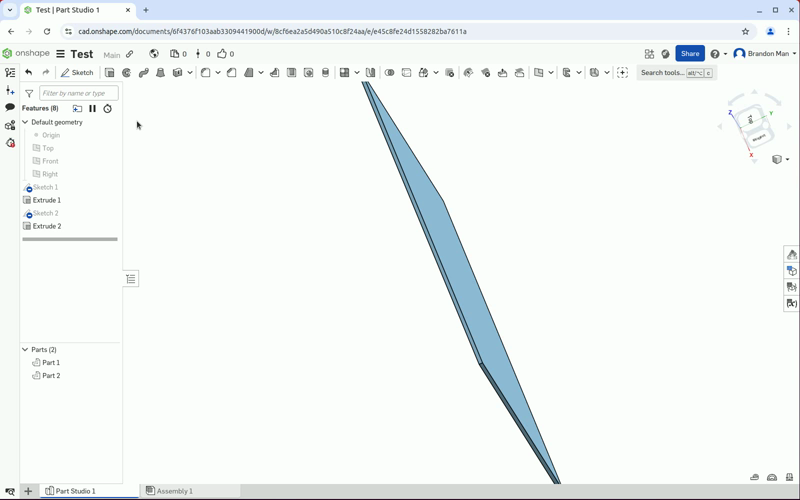
key(up, 2)
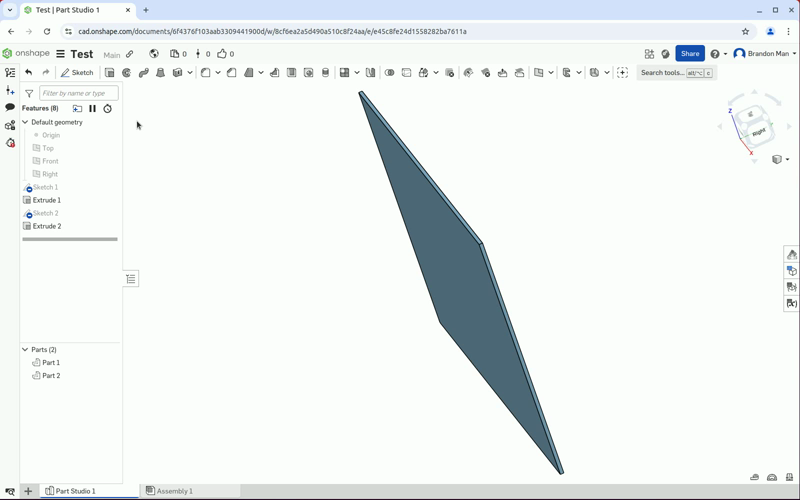
key(right, 2)
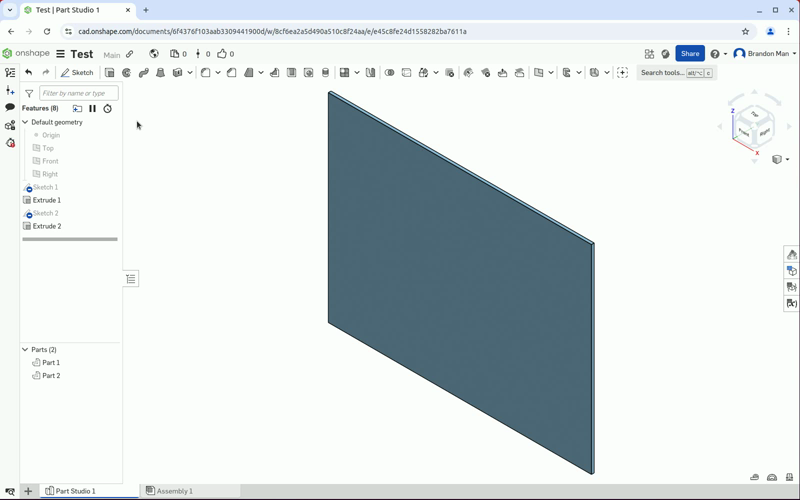
mouse_move(73, 189)
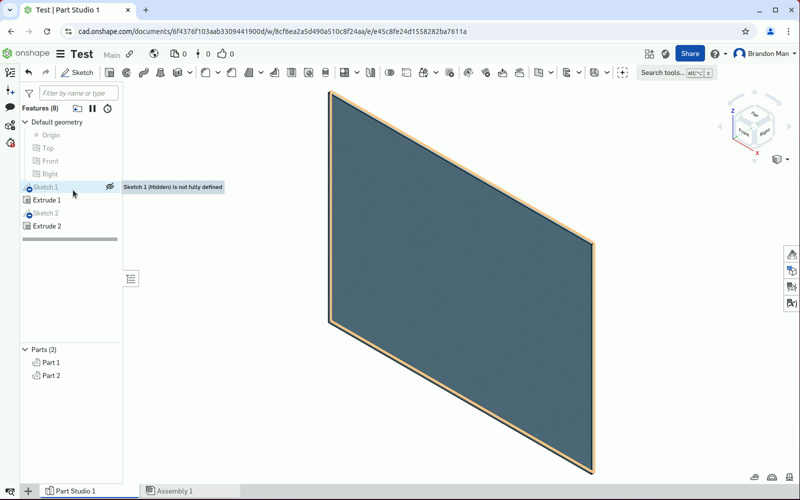
click(73, 189)